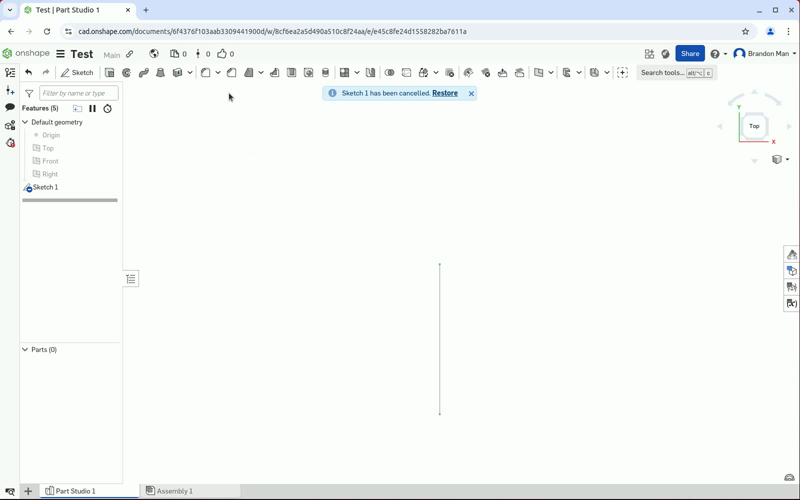
key(shift+h)
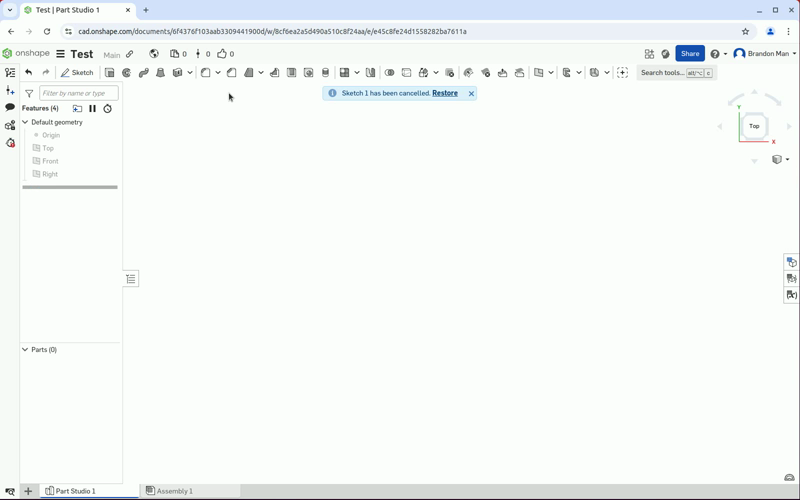
mouse_move(73, 352)
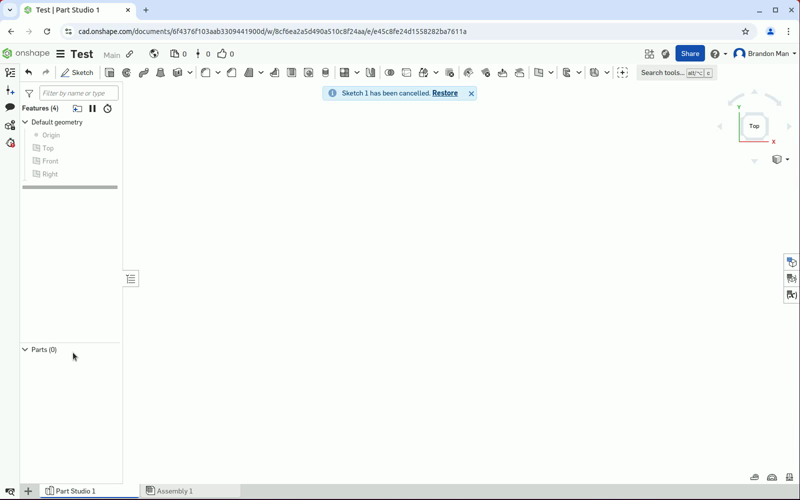
key(y)
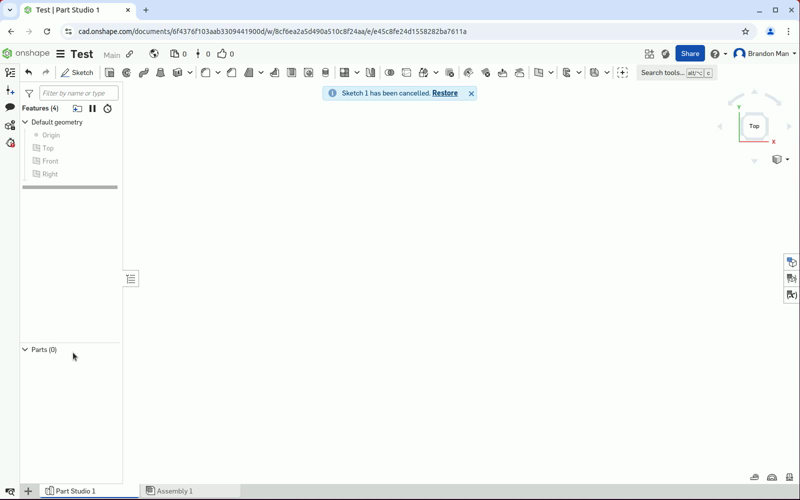
key(shift+p)
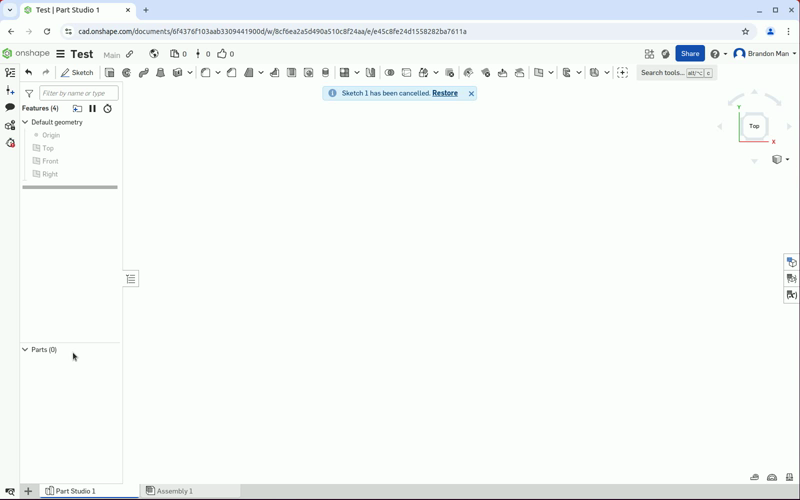
key(space)
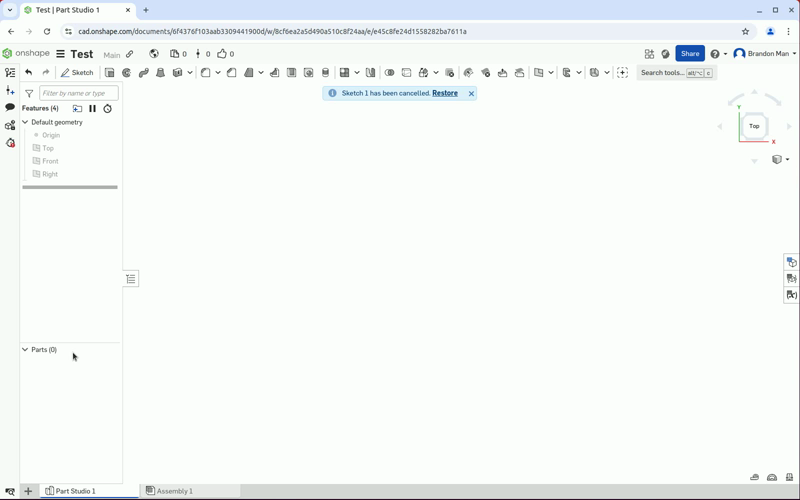
key_down(shift)
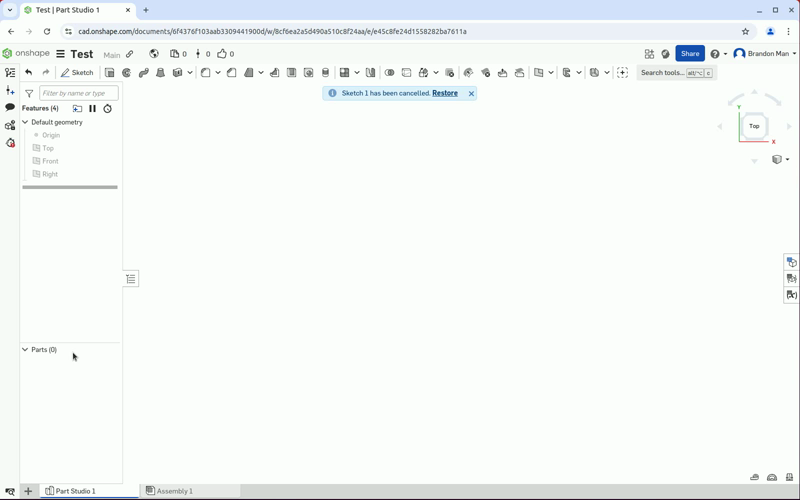
key(up)
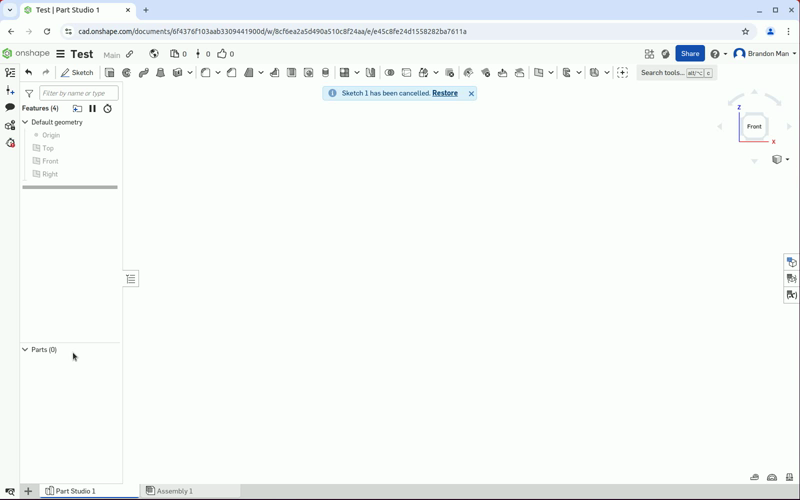
key_up(shift)
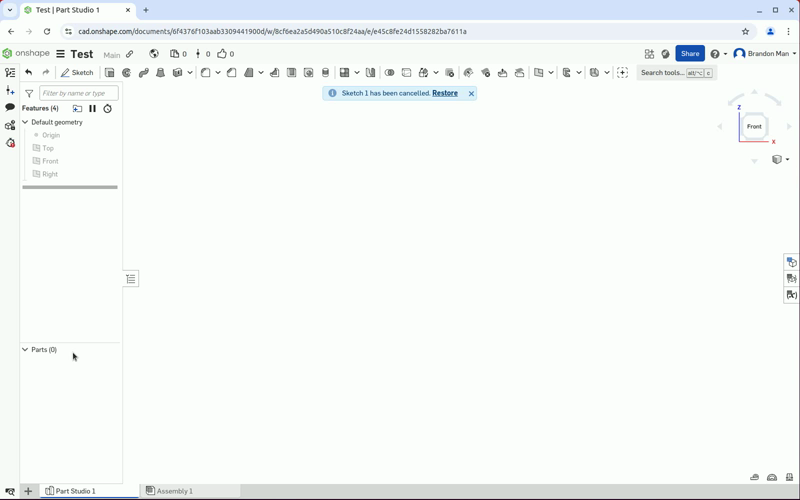
key(space)
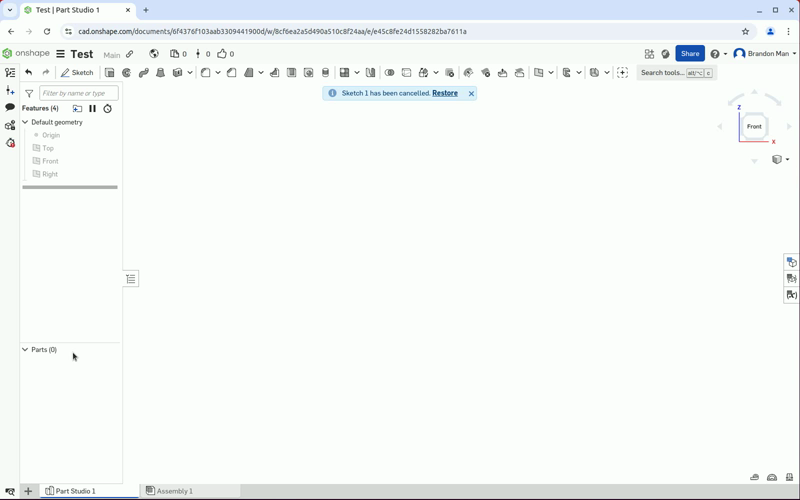
key_down(shift)
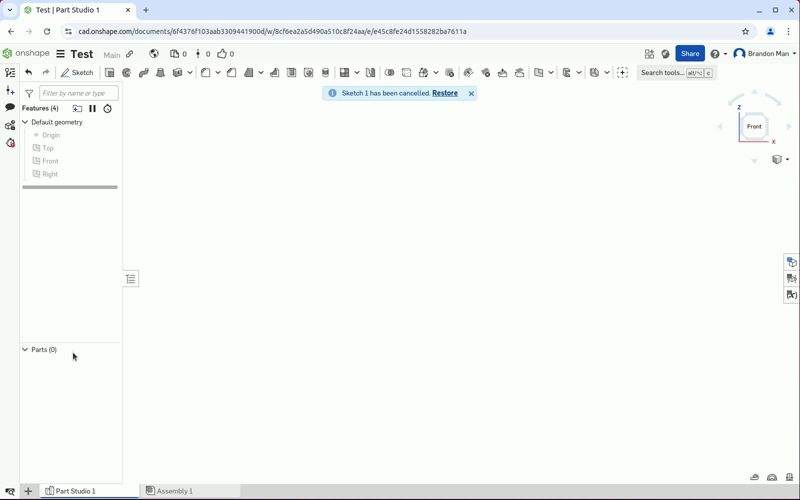
key(left)
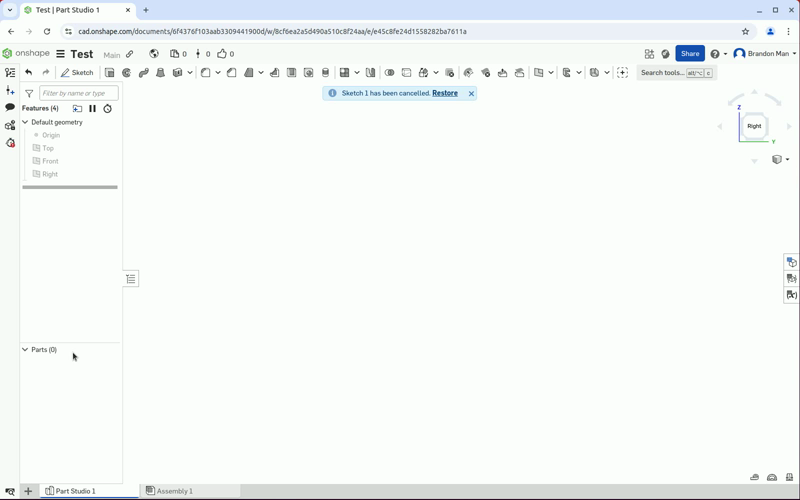
key_up(shift)
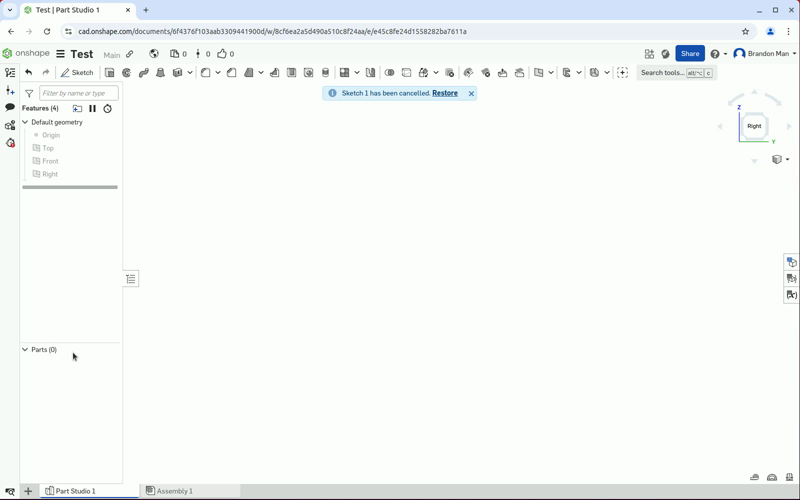
mouse_move(73, 352)
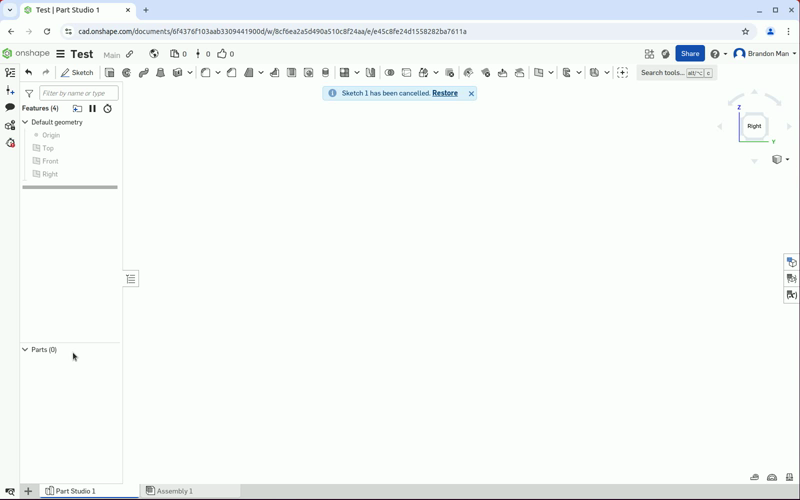
key(shift+y)
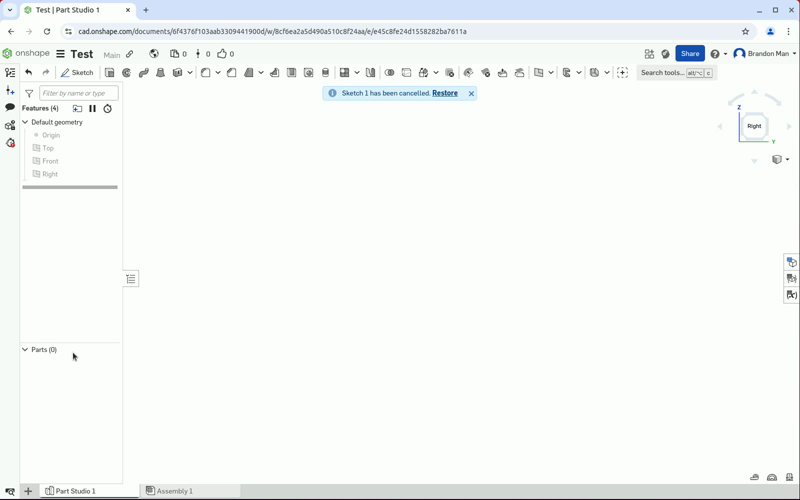
key(shift+s)
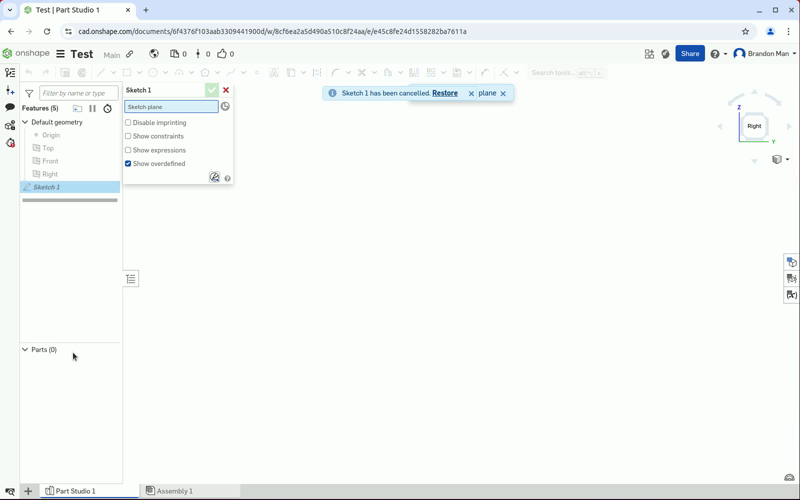
mouse_move(73, 176)
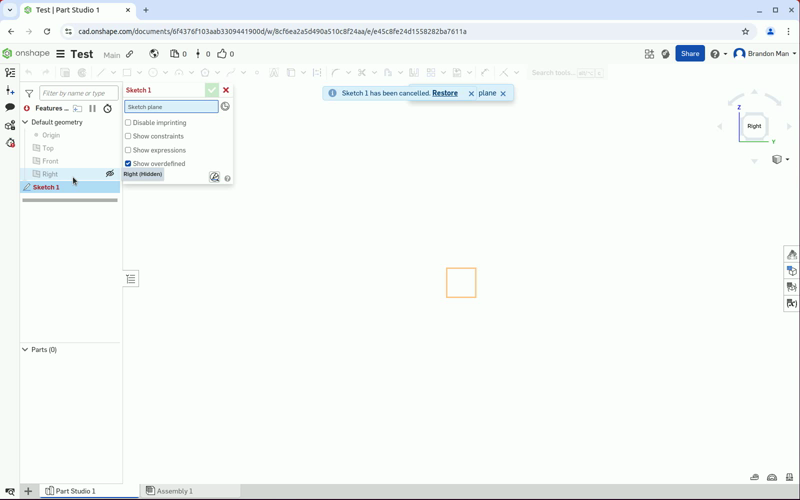
click(73, 176)
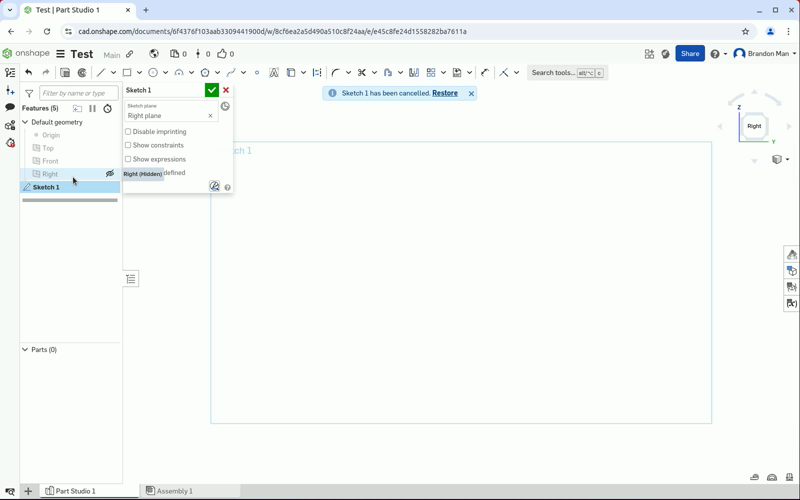
mouse_move(73, 352)
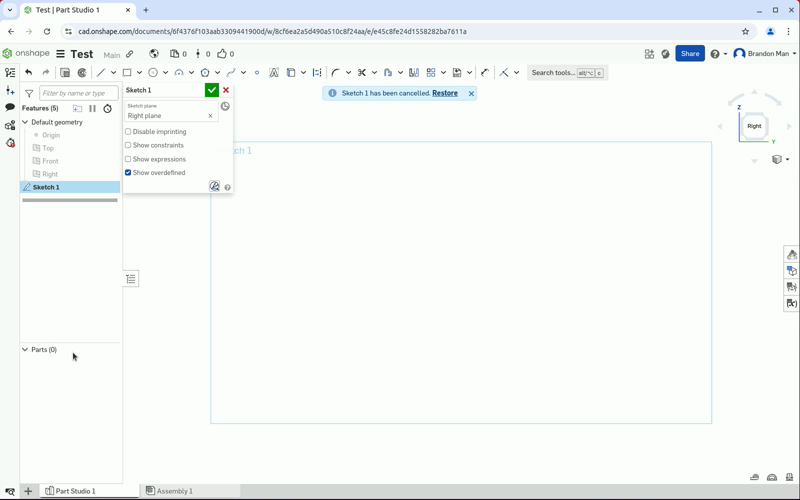
key(y)
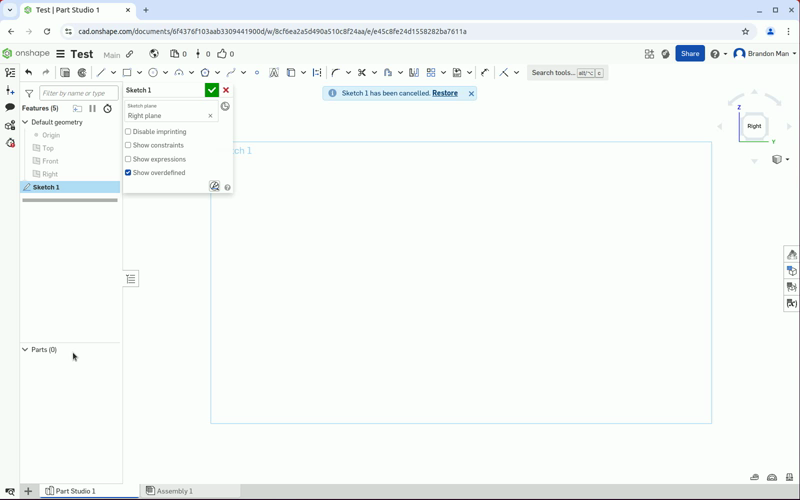
key(c)
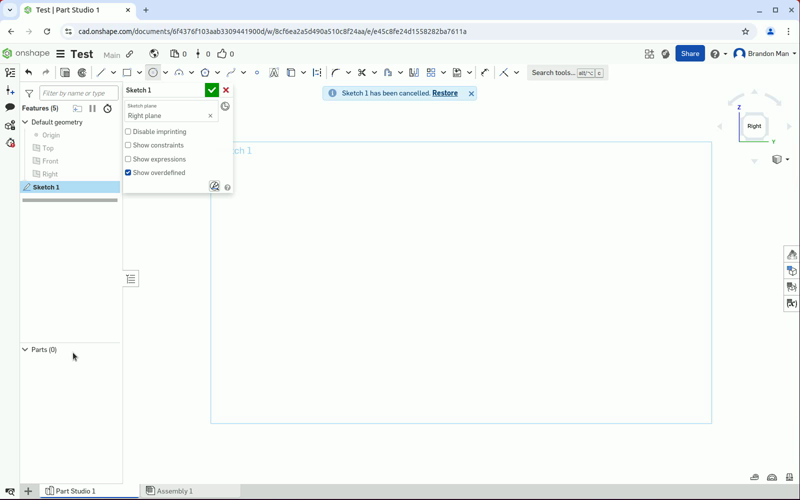
key_down(shift)
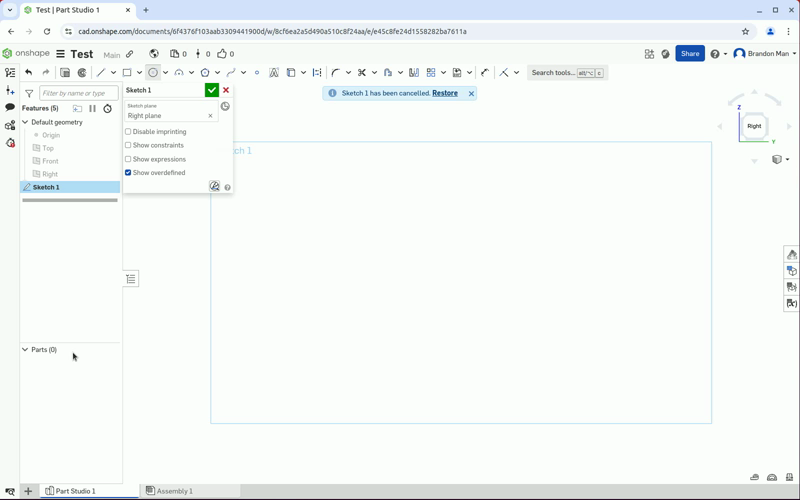
mouse_move(461, 282)
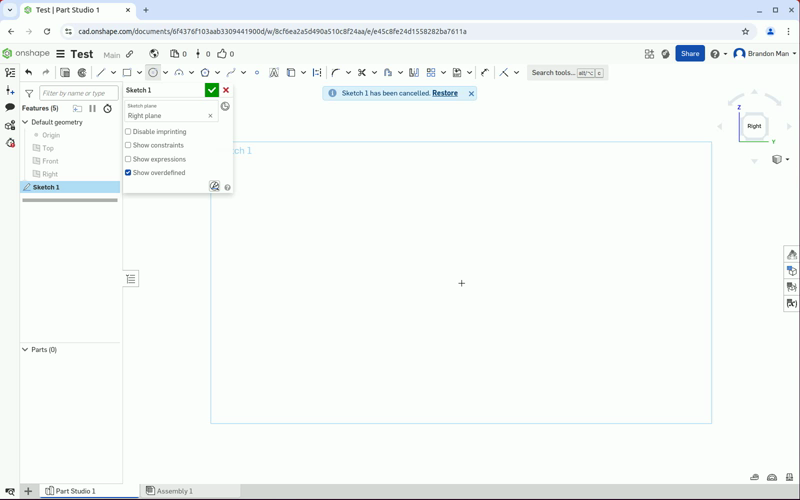
click(461, 282)
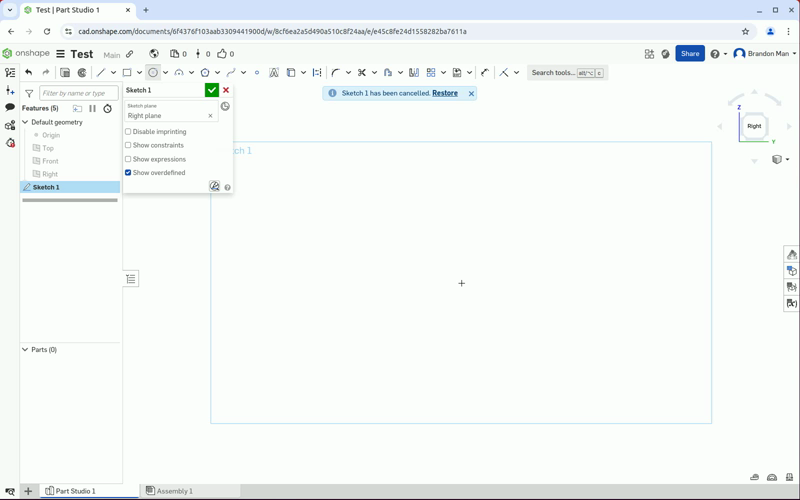
key_up(shift)
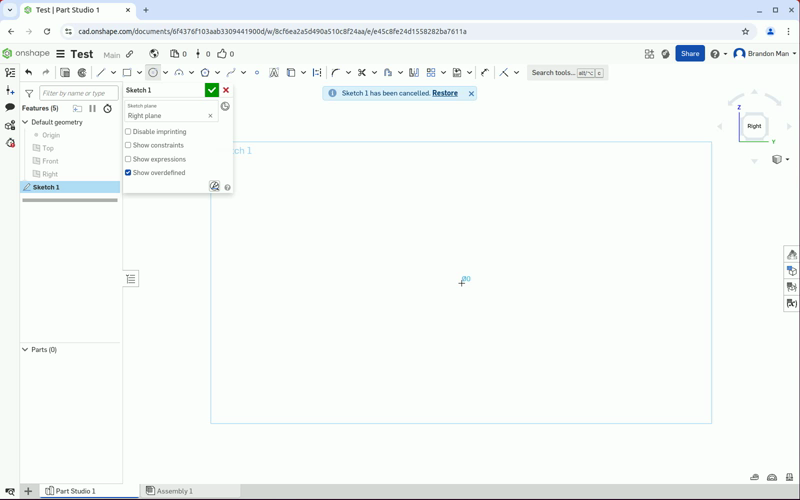
mouse_move(467, 282)
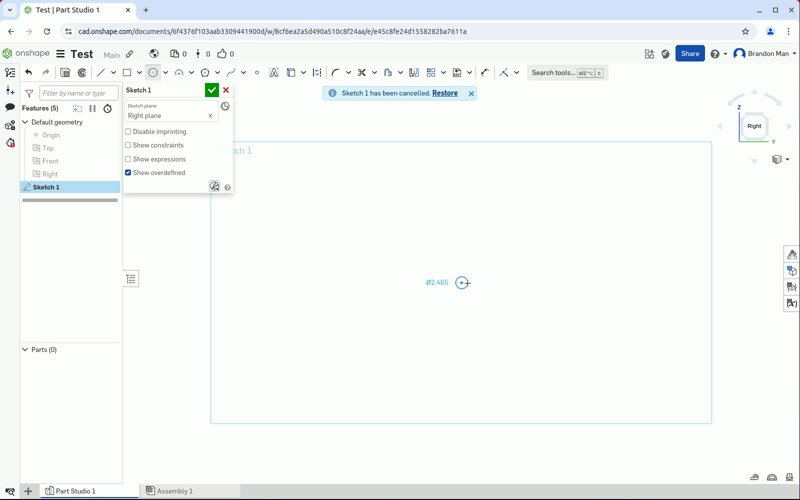
click(467, 282)
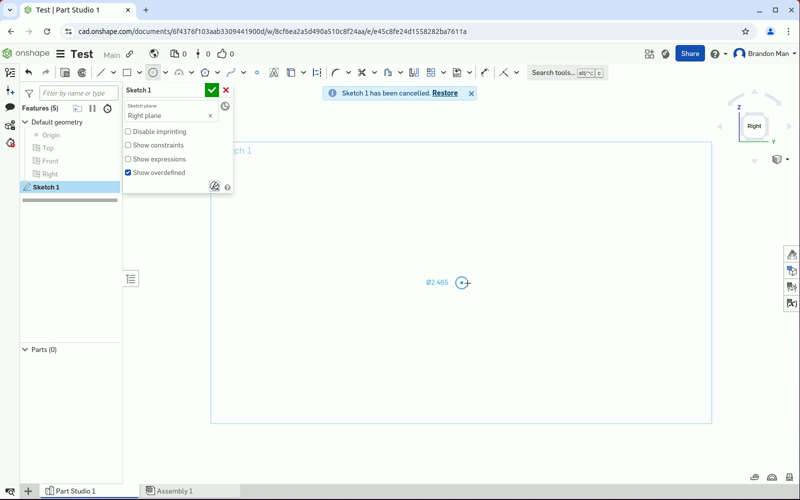
key(esc)
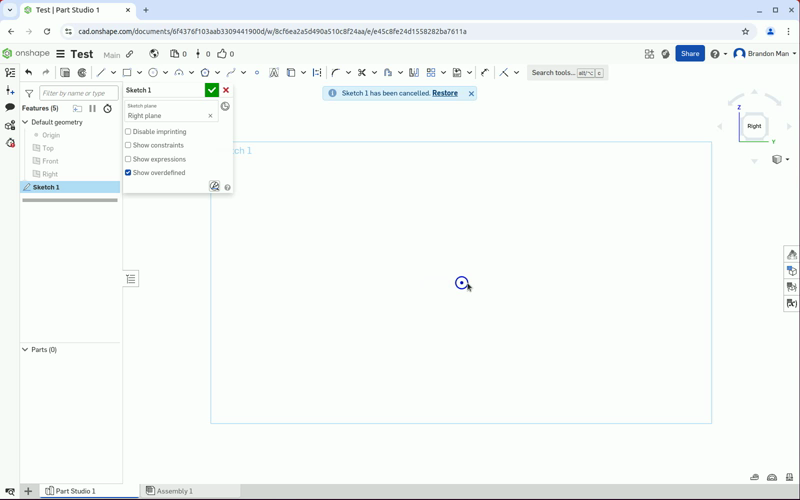
mouse_move(460, 282)
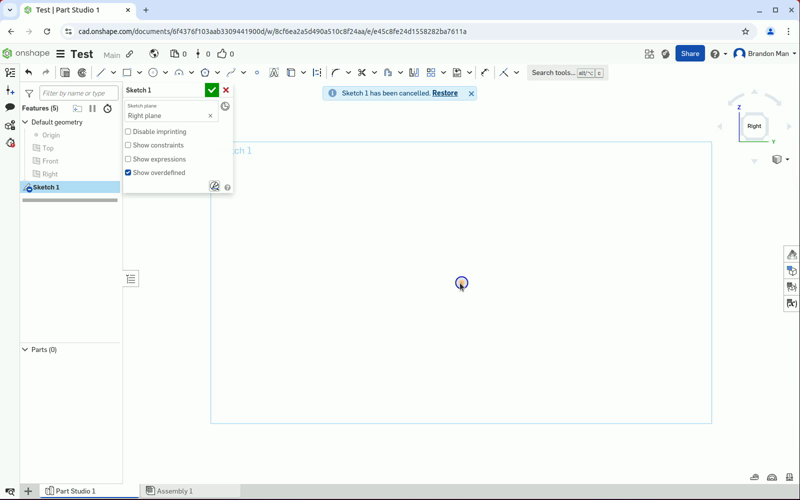
scroll(6)
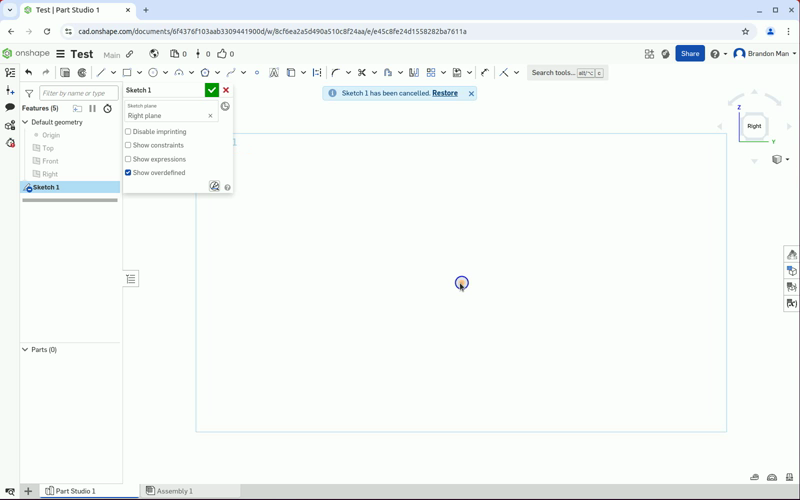
scroll(6)
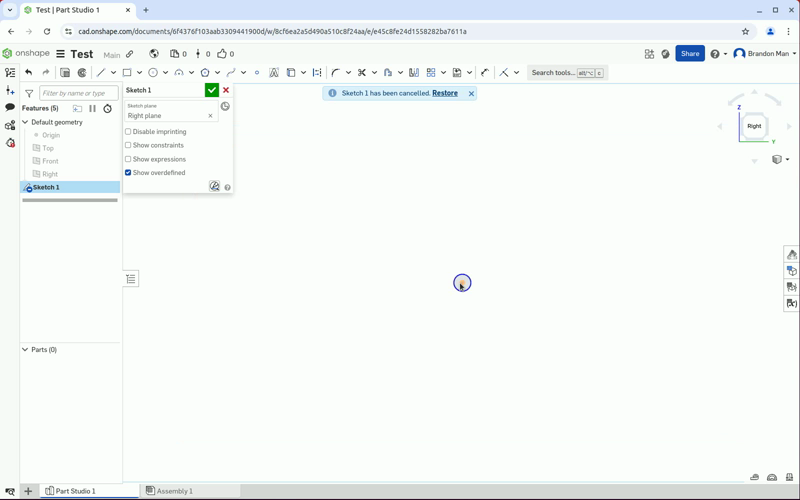
scroll(6)
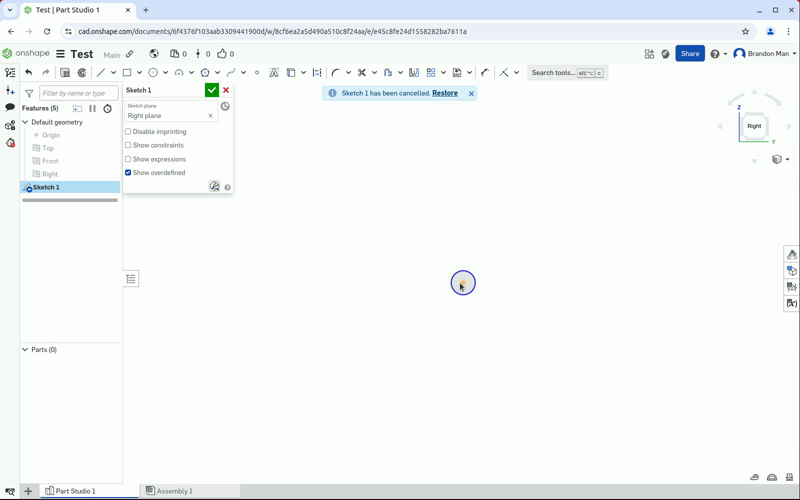
scroll(6)
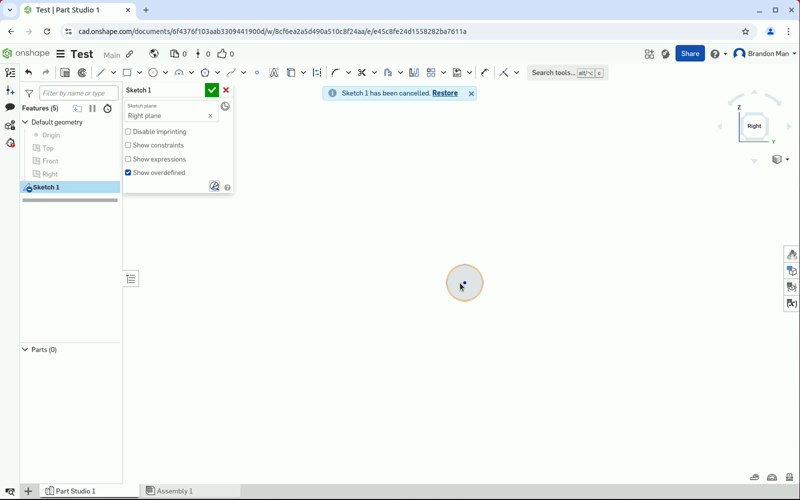
scroll(6)
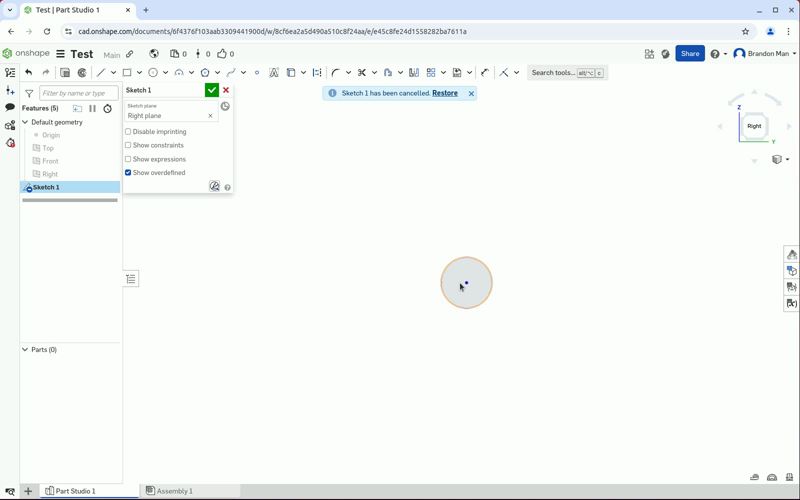
scroll(6)
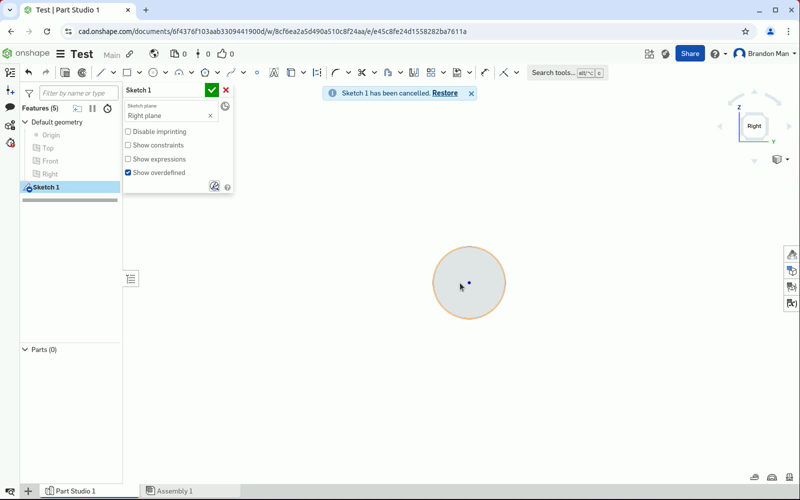
scroll(6)
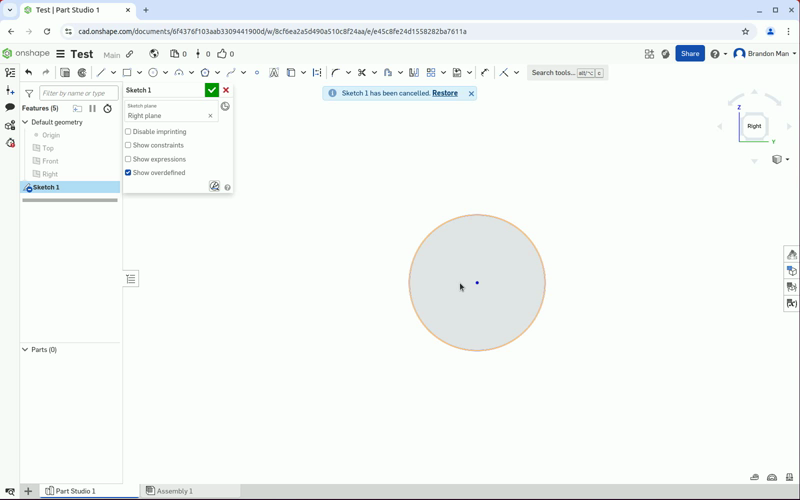
click(460, 282)
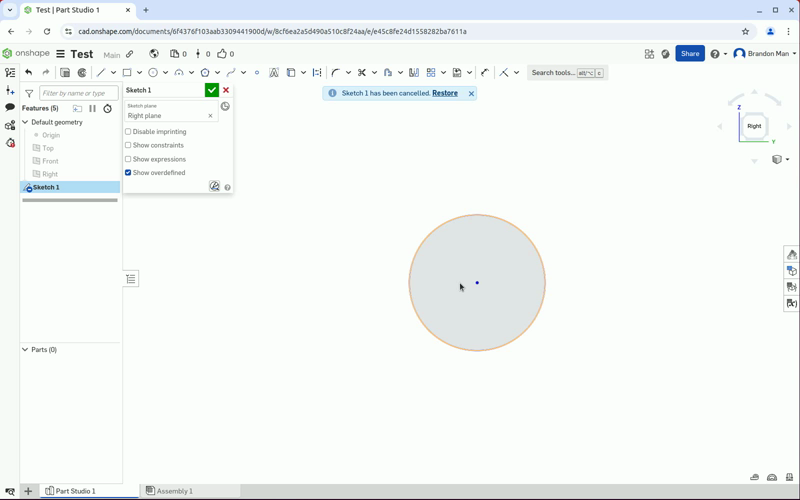
scroll(-6)
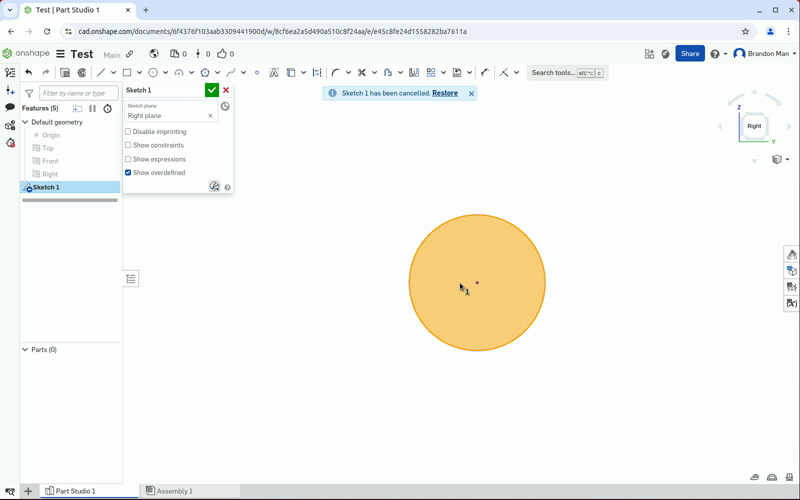
scroll(-6)
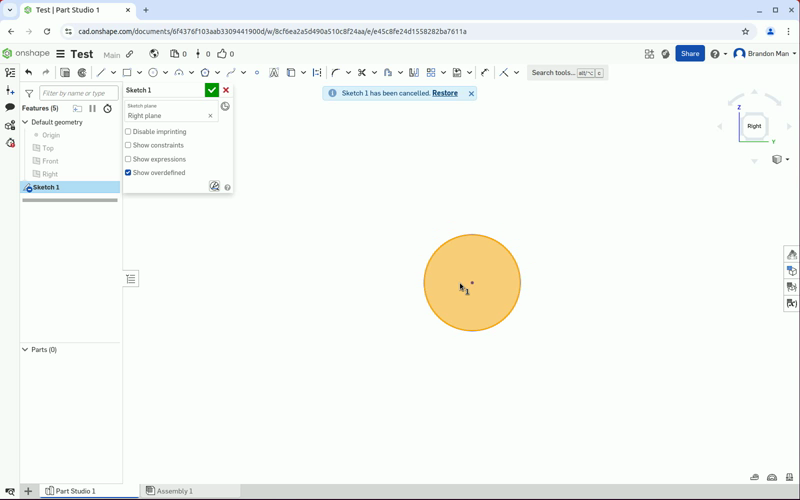
scroll(-6)
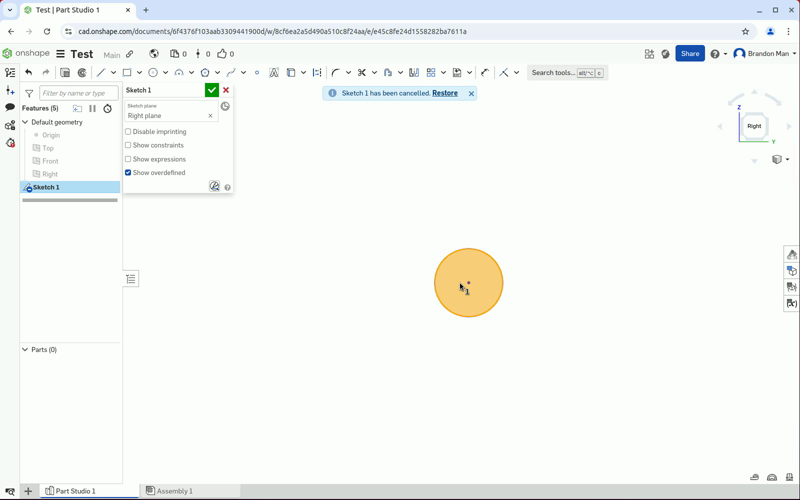
scroll(-6)
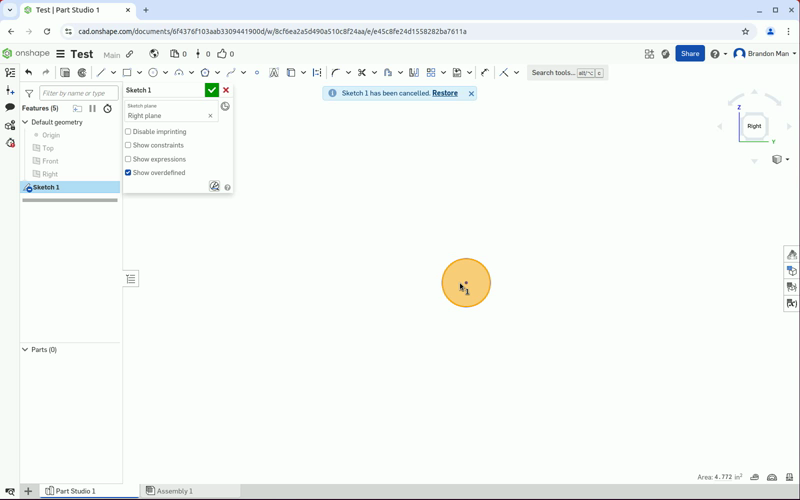
scroll(-6)
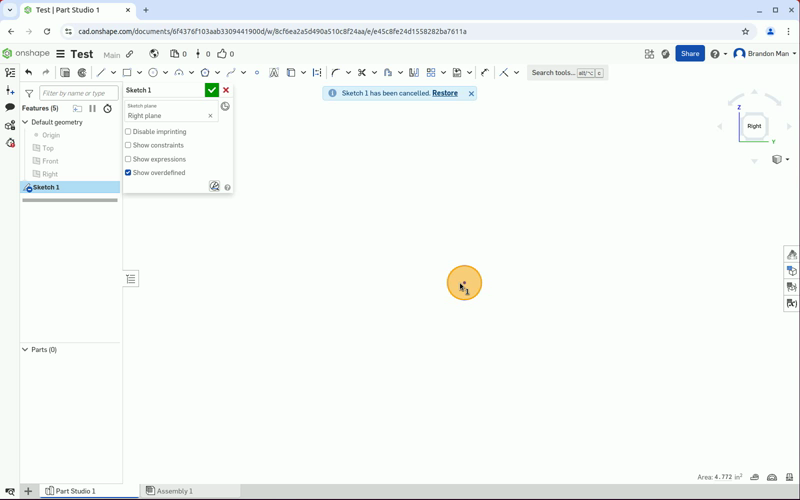
scroll(-6)
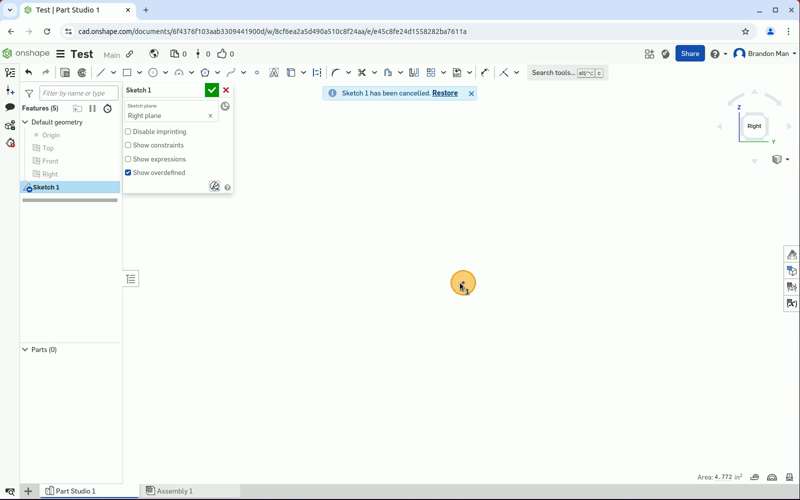
scroll(-6)
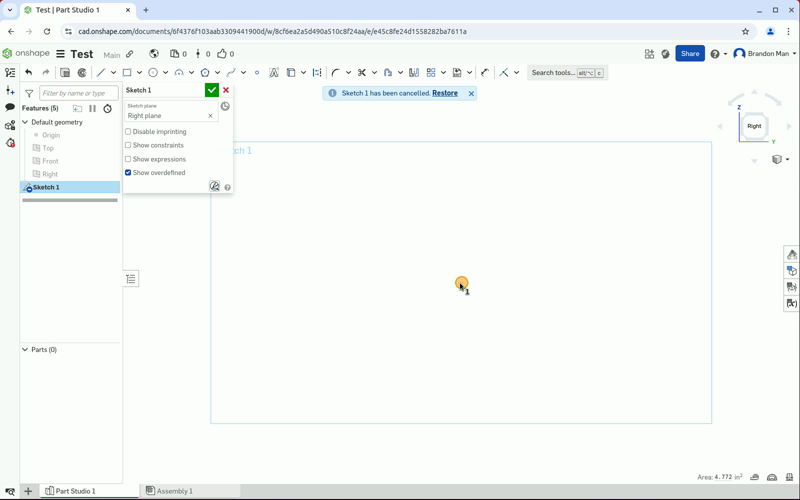
mouse_move(73, 352)
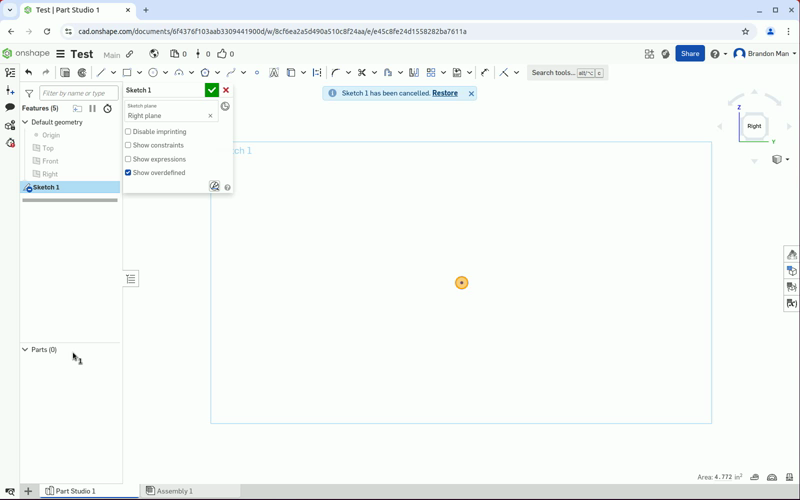
key(shift+y)
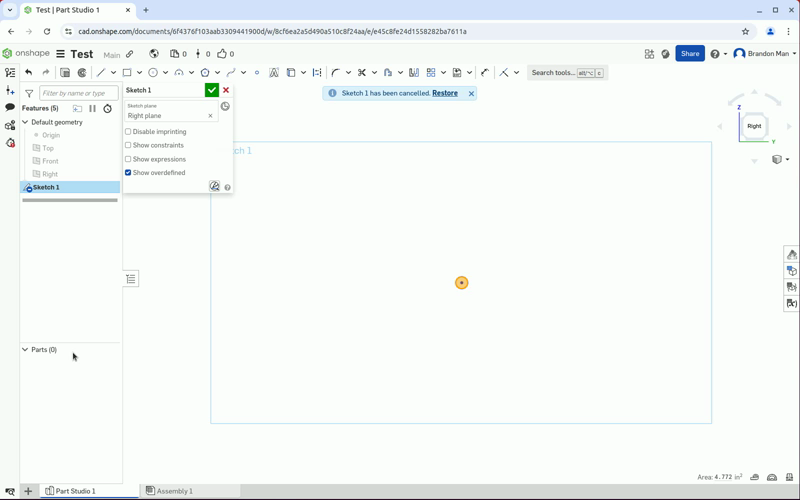
key(shift+e)
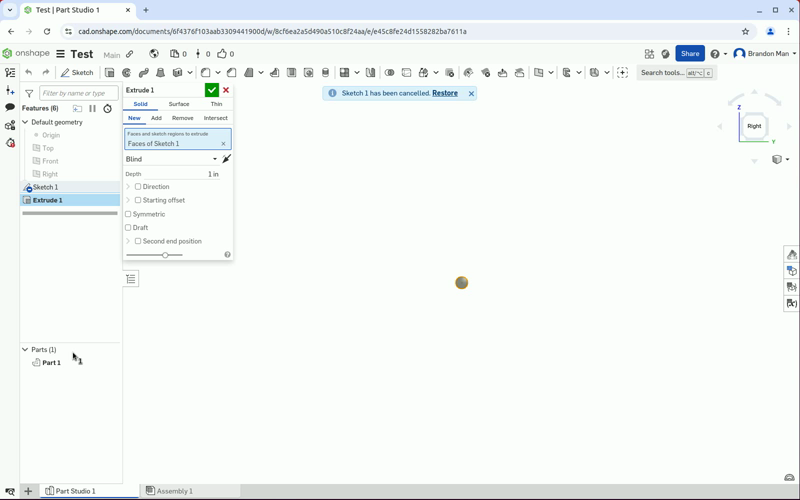
mouse_move(143, 106)
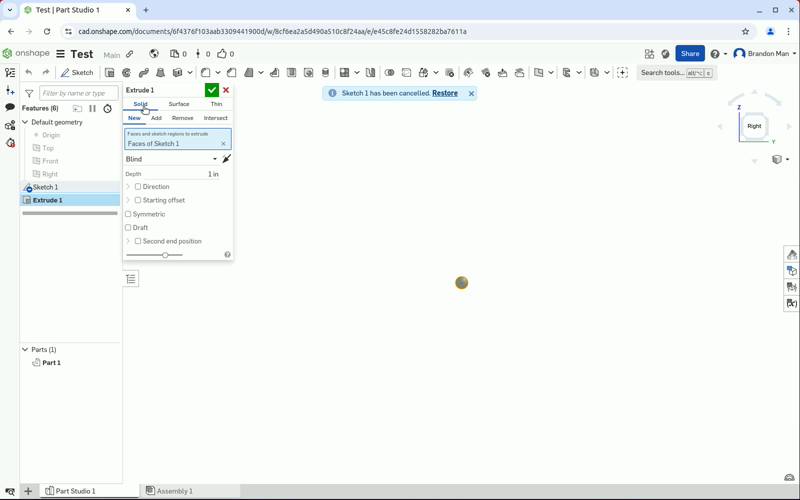
click(143, 106)
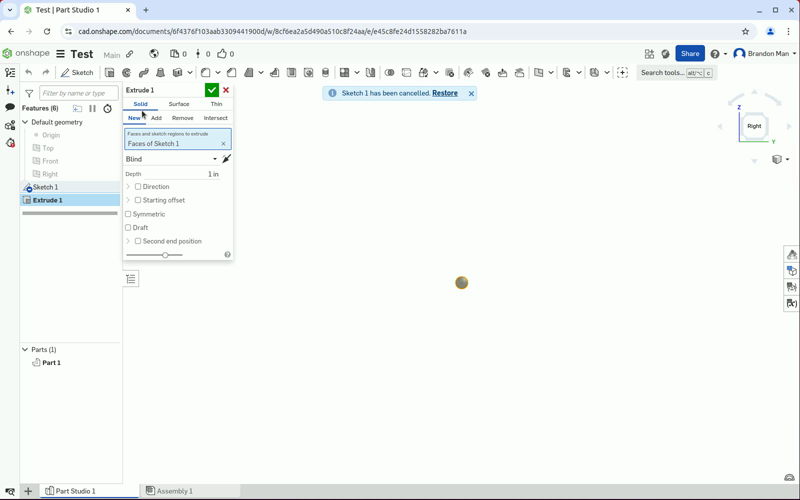
mouse_move(137, 120)
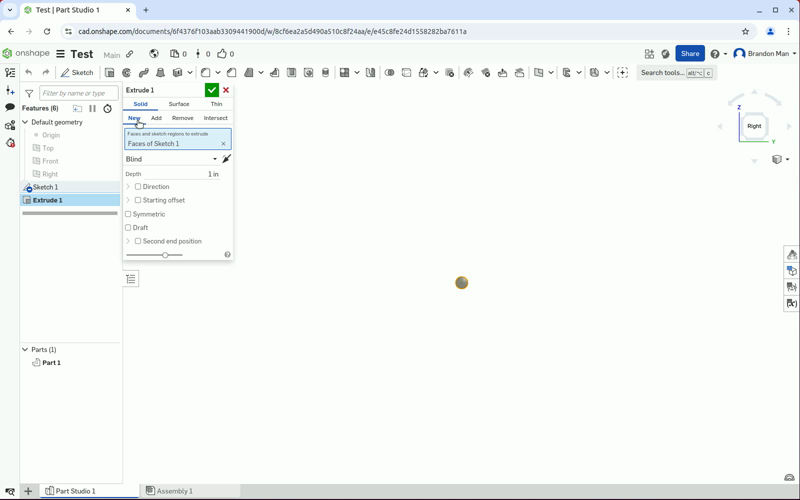
click(137, 120)
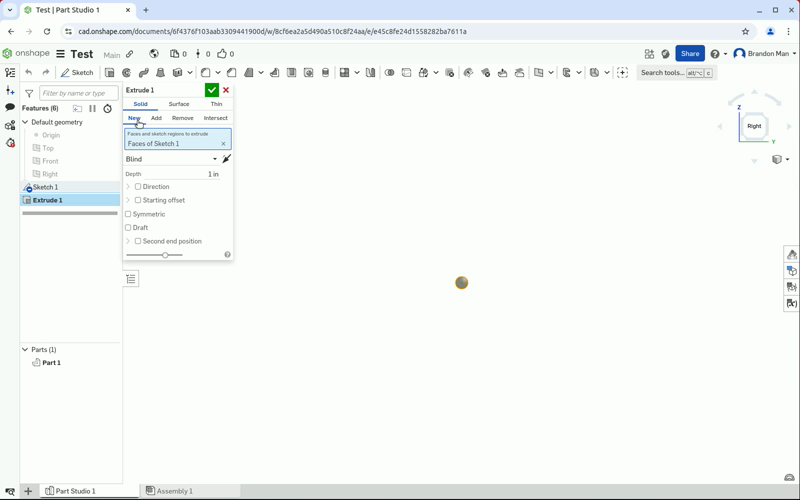
key(tab, 4)
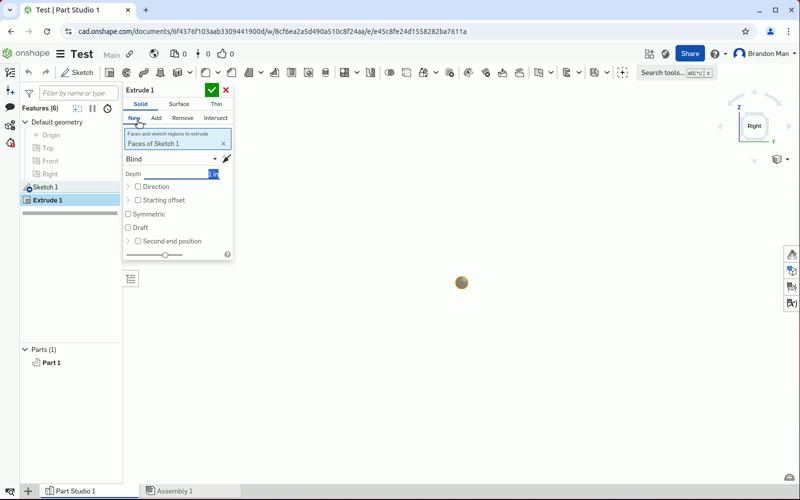
text(0.481)
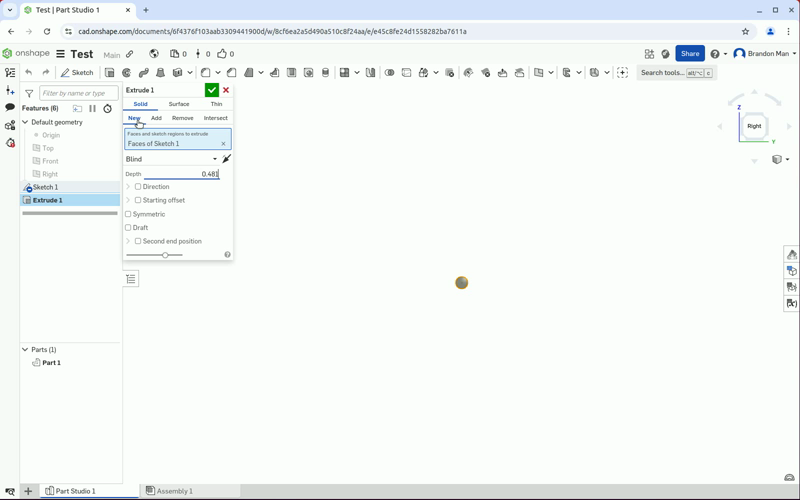
key(enter)
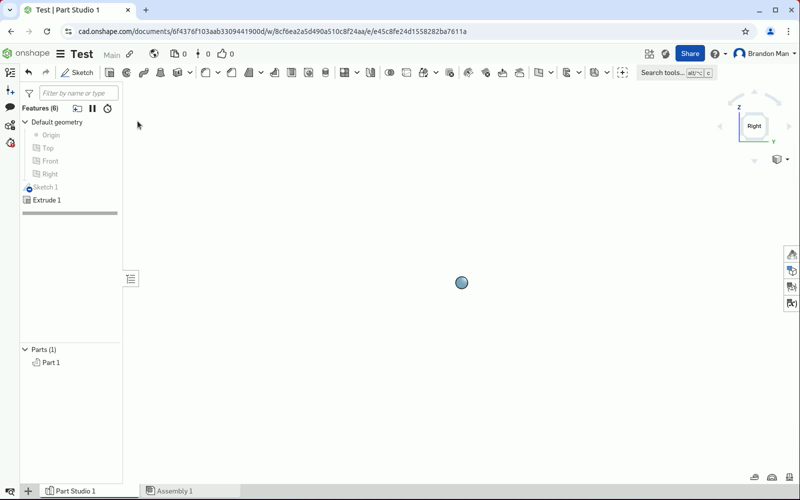
key(shift+h)
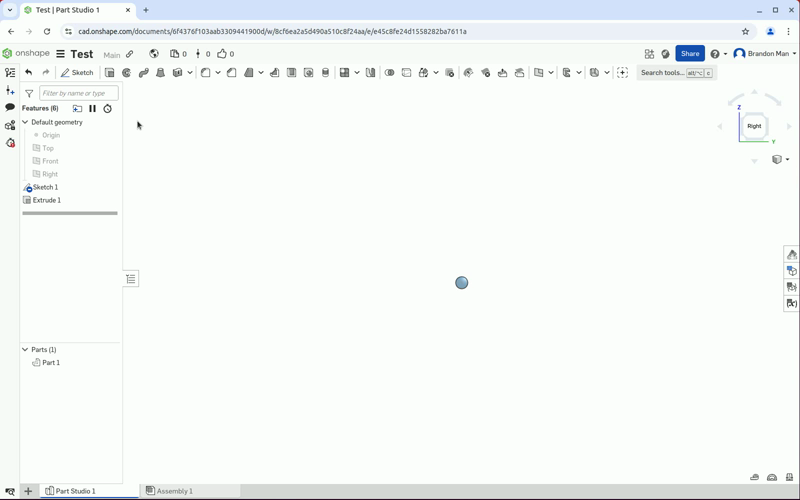
key(shift+h)
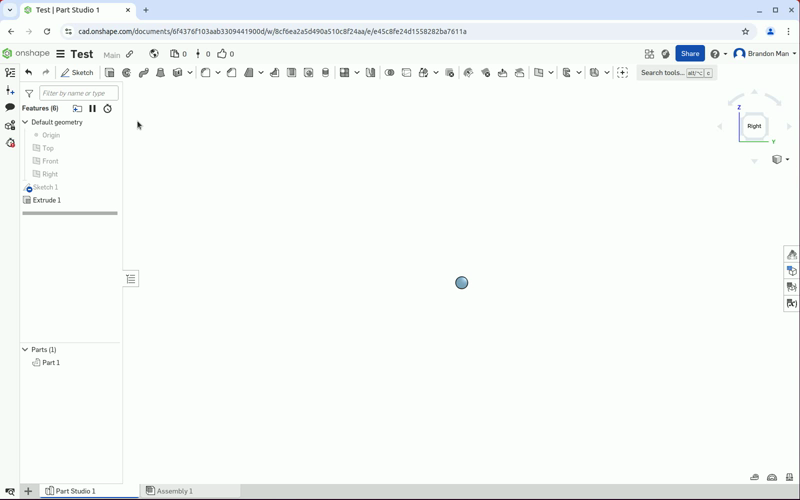
mouse_move(73, 189)
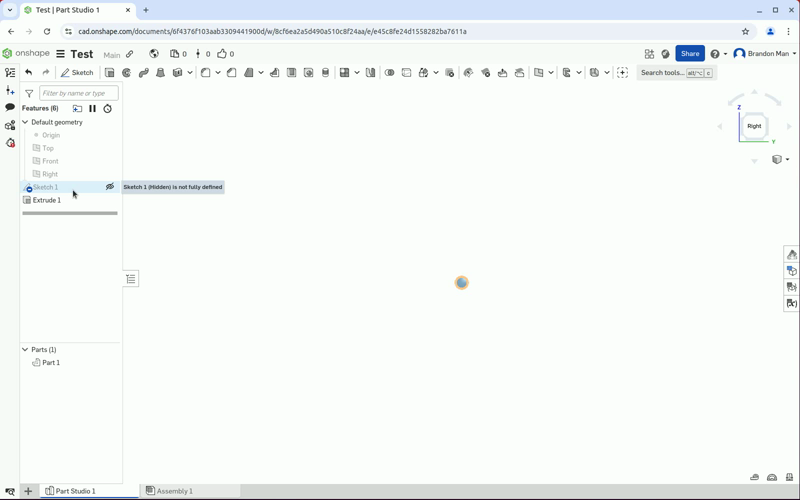
click(73, 189)
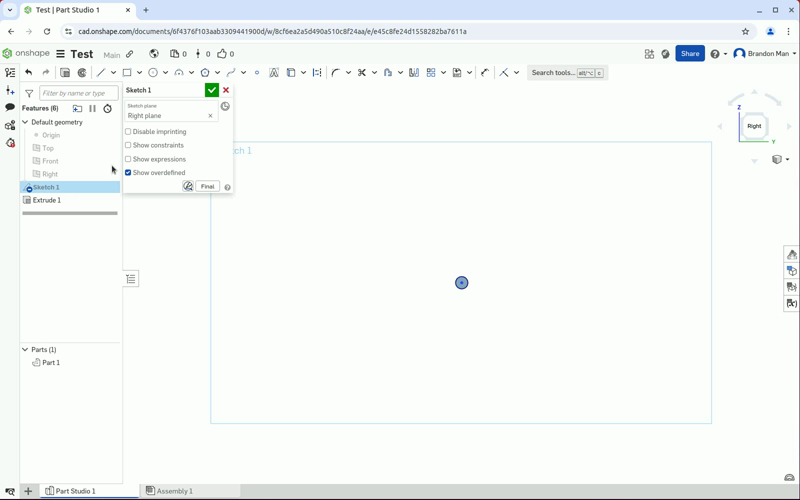
mouse_move(229, 92)
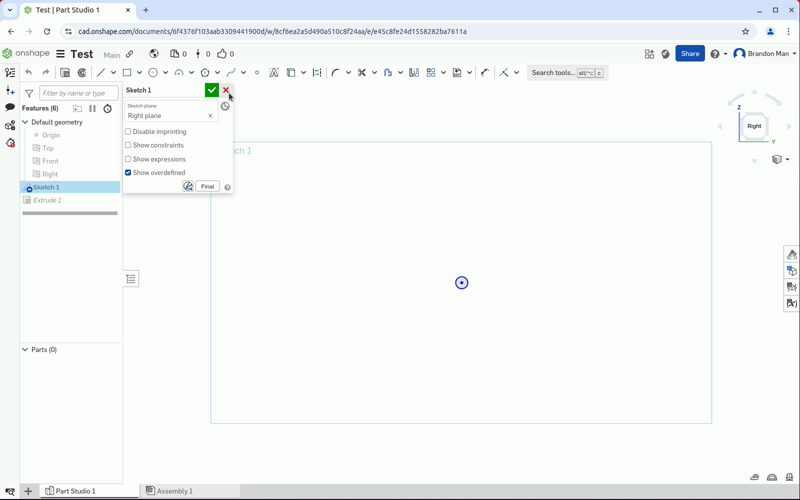
click(229, 92)
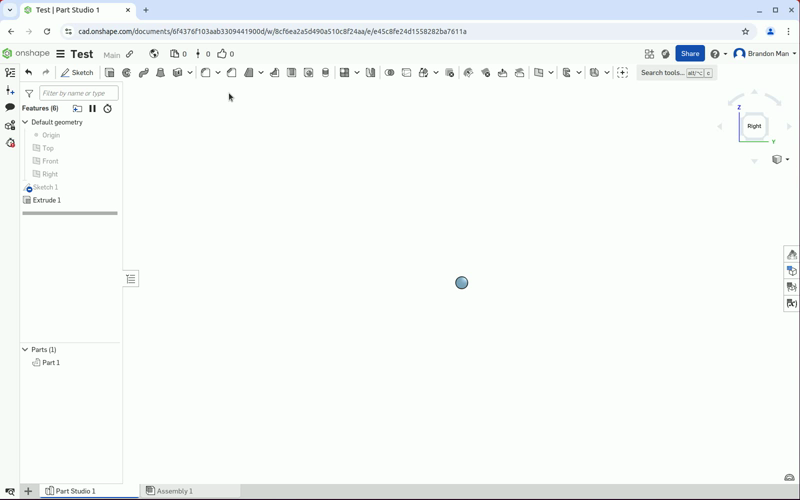
mouse_move(541, 75)
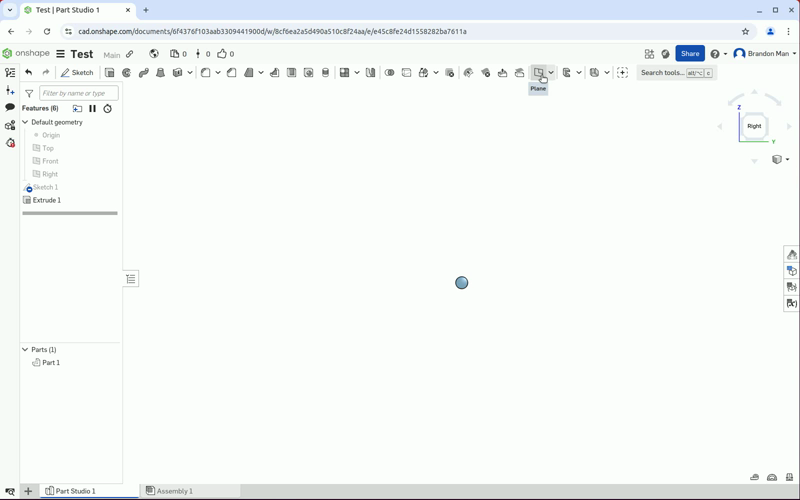
click(541, 75)
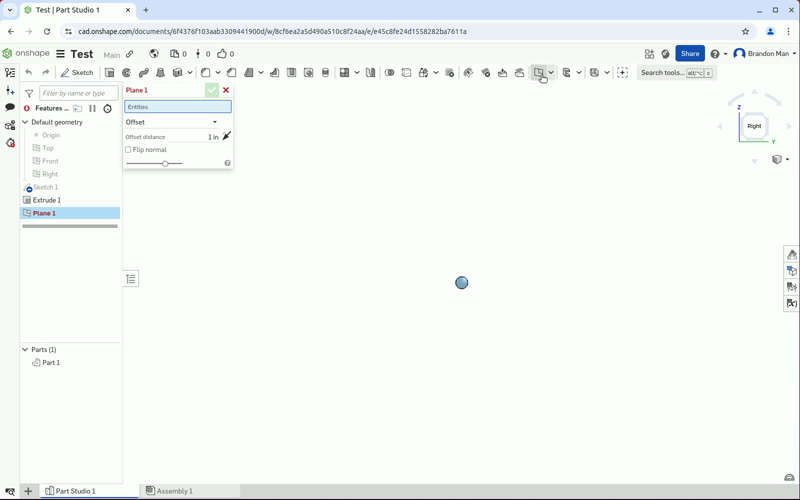
mouse_move(73, 176)
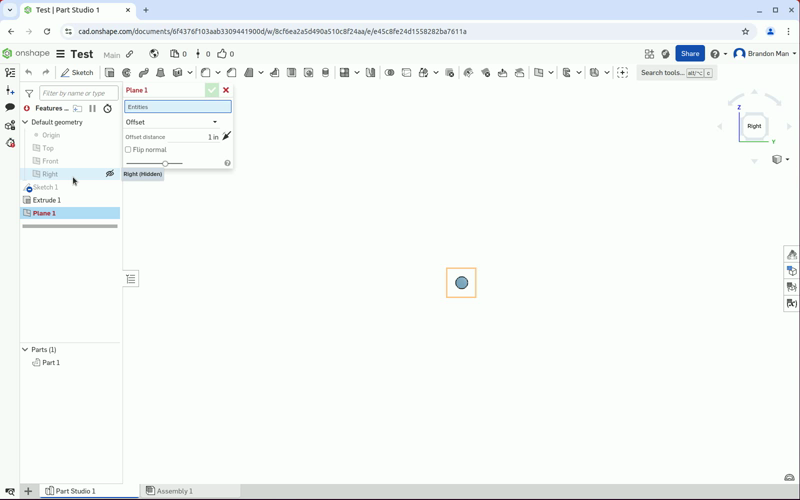
click(73, 176)
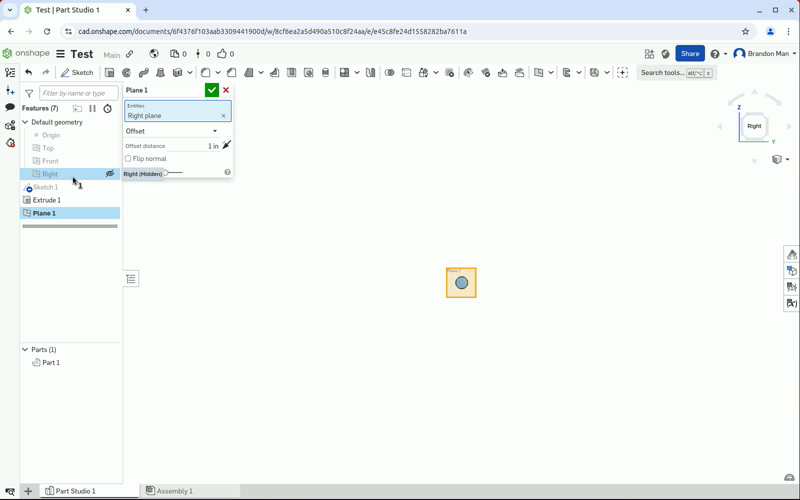
key(tab, 2)
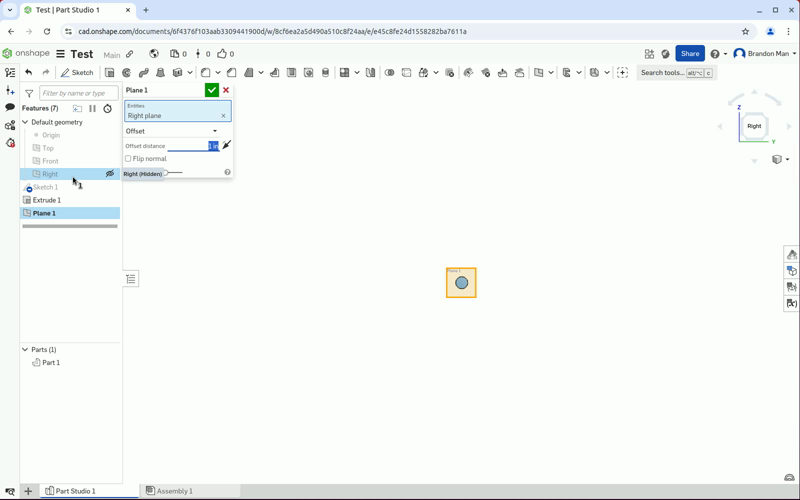
text(0.493)
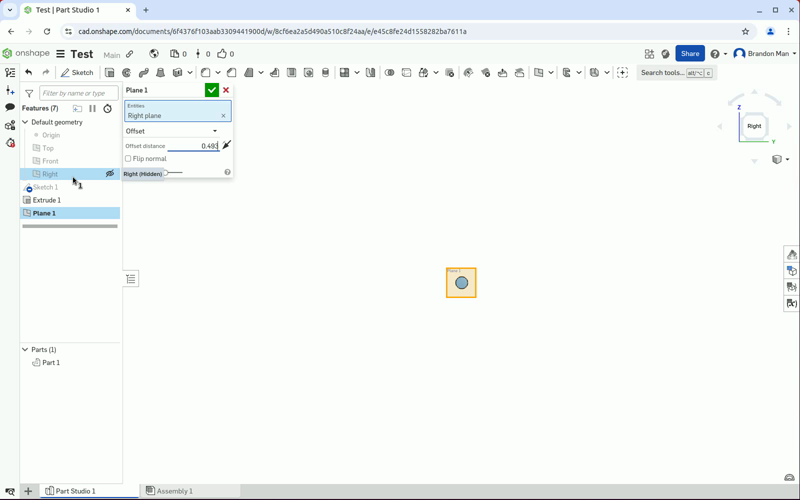
key(enter, 2)
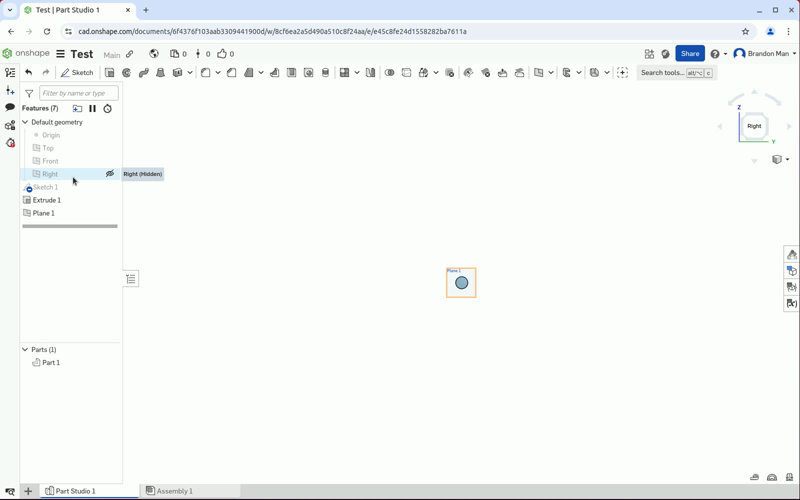
key(shift+s)
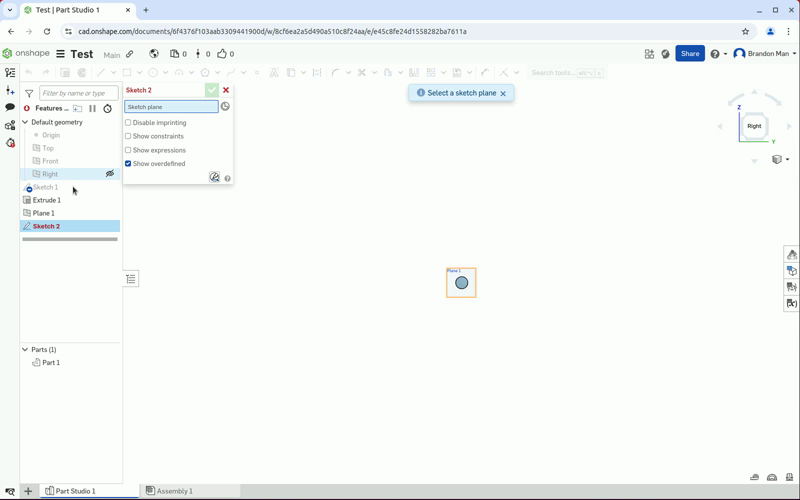
mouse_move(73, 215)
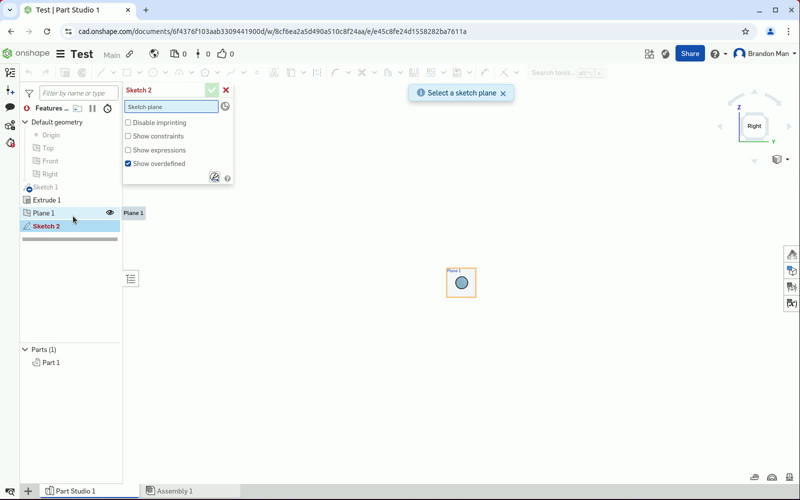
click(73, 215)
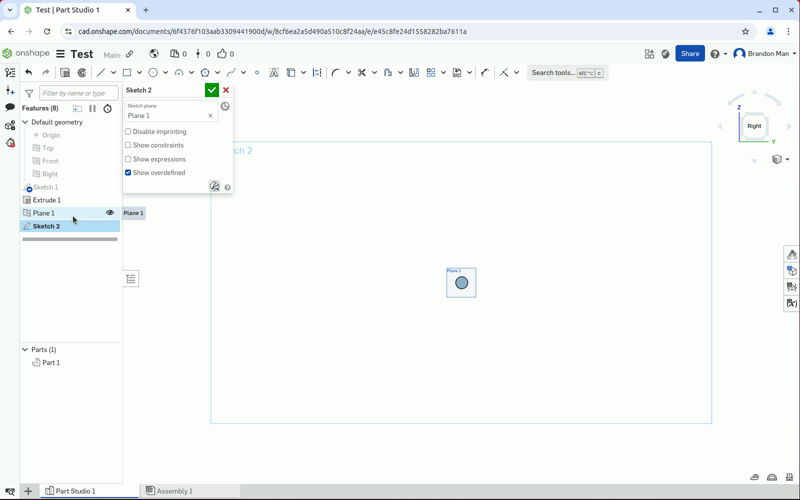
mouse_move(73, 352)
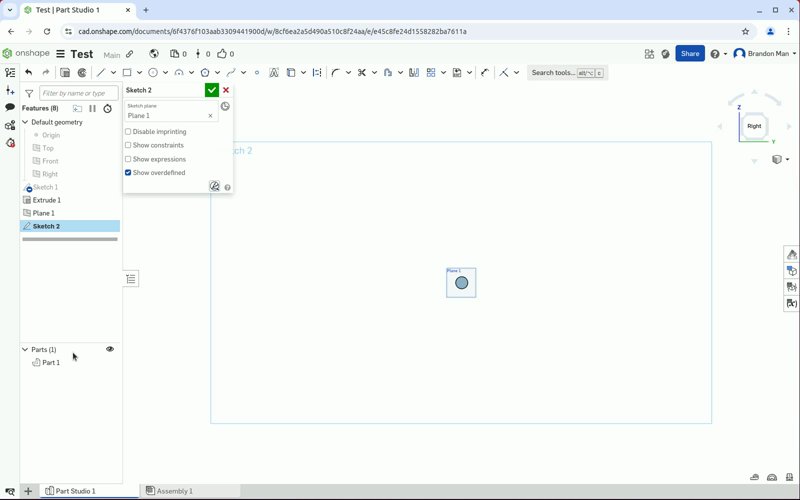
key(y)
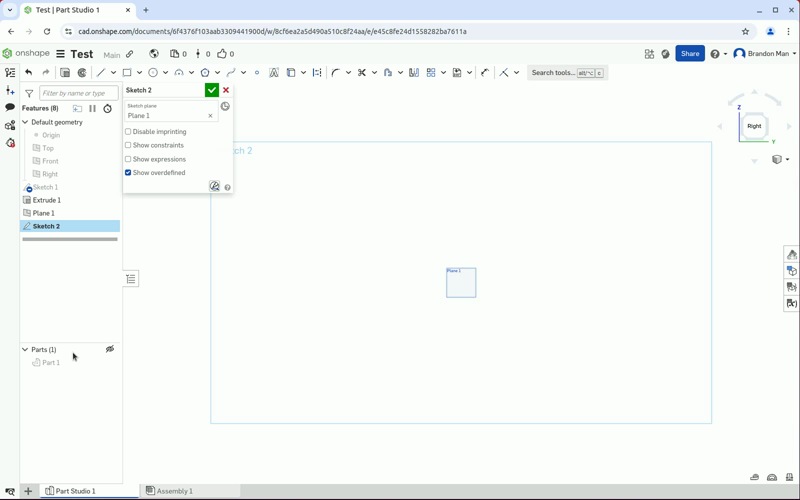
key(c)
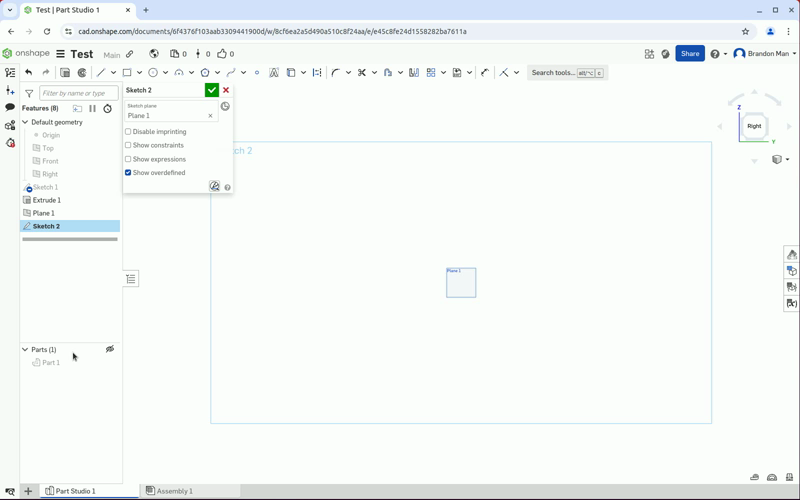
key_down(shift)
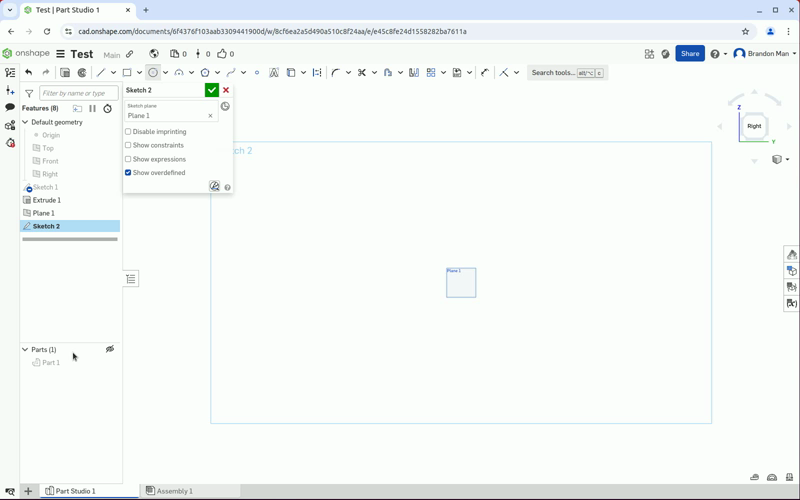
mouse_move(461, 282)
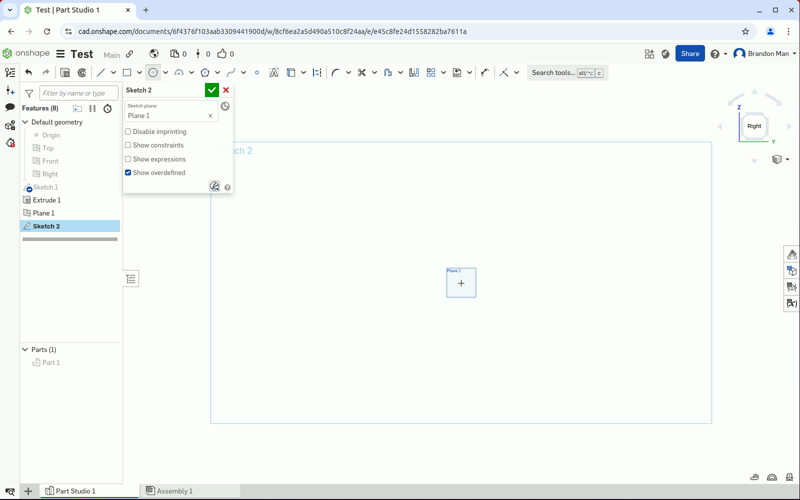
click(461, 282)
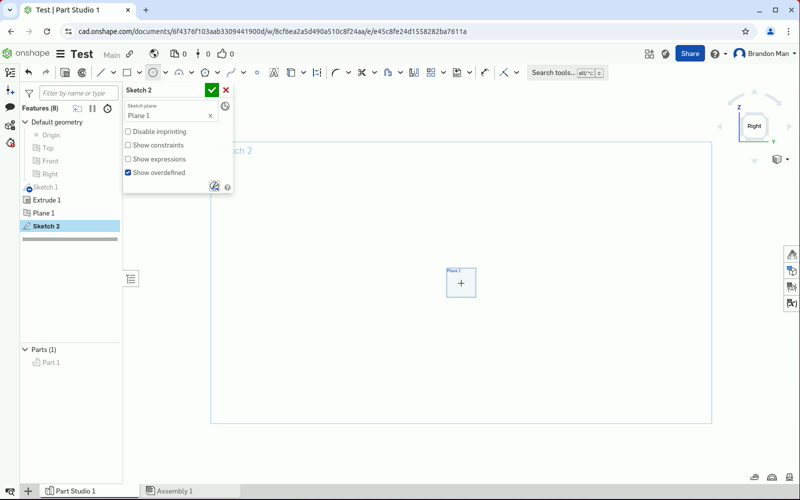
key_up(shift)
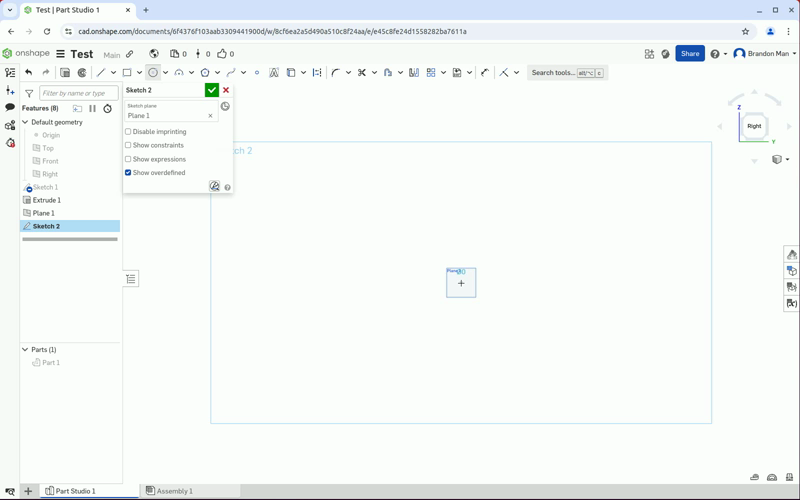
mouse_move(465, 282)
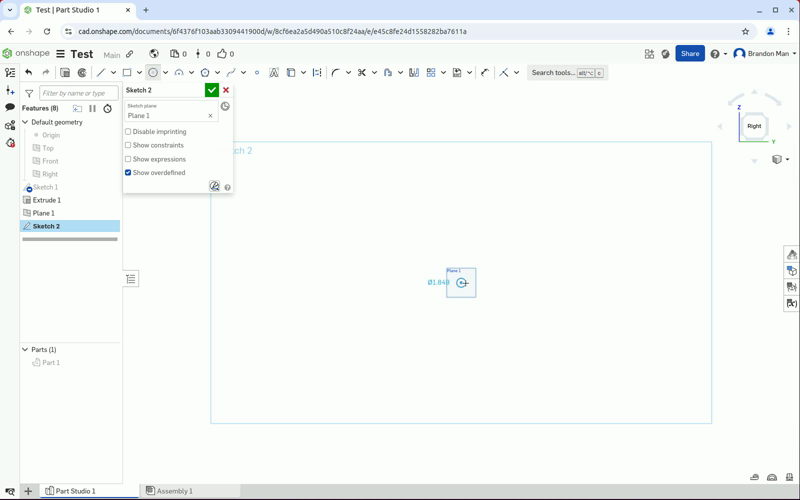
click(465, 282)
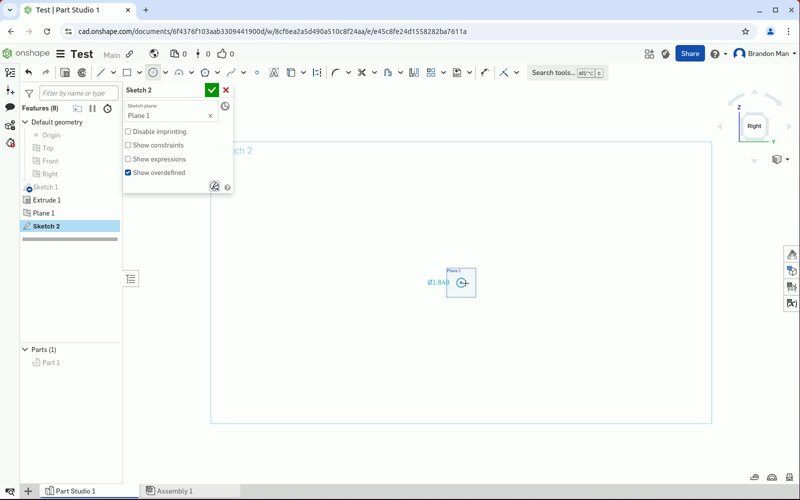
key(esc)
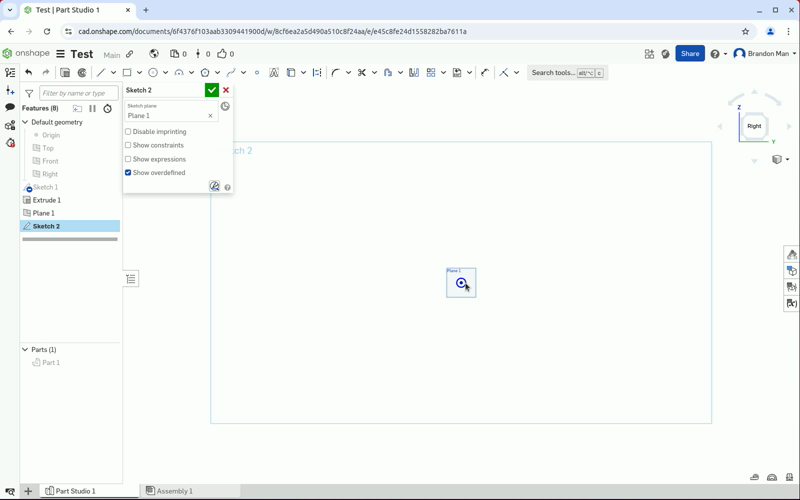
mouse_move(459, 282)
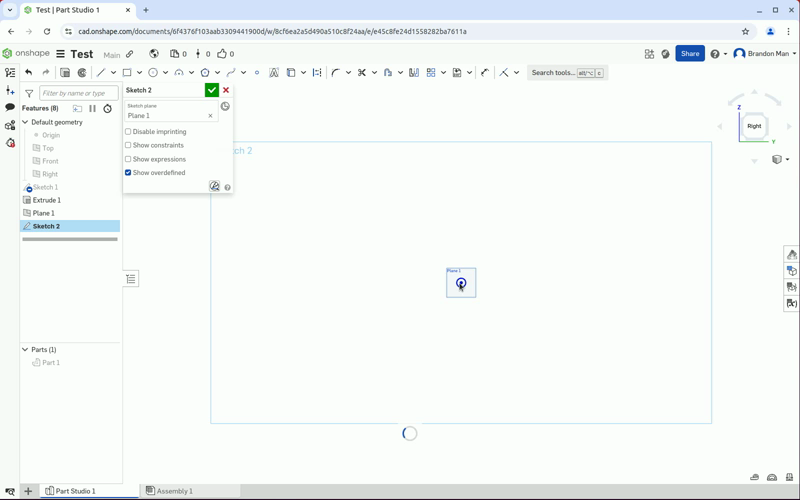
scroll(6)
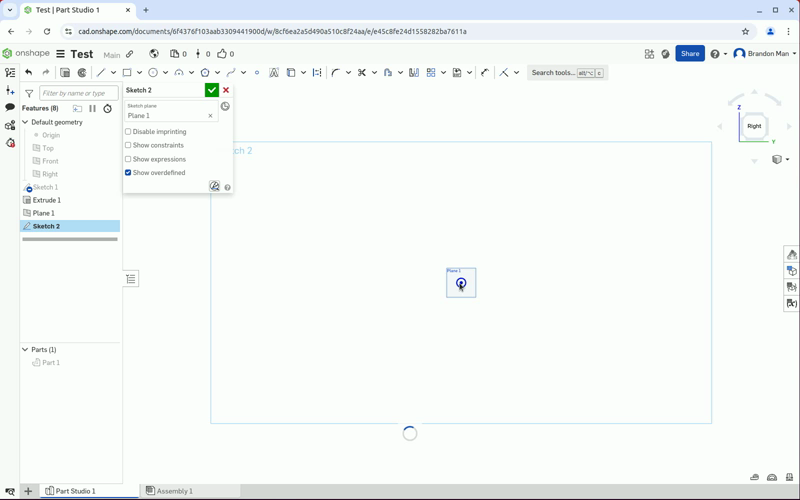
scroll(6)
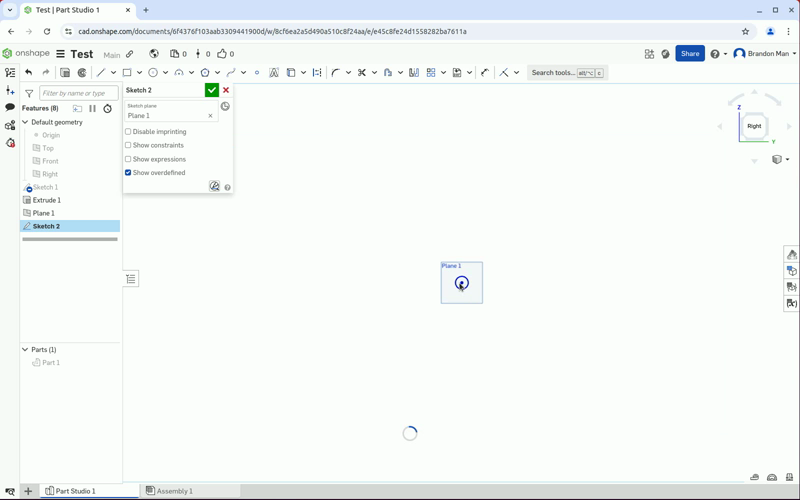
scroll(6)
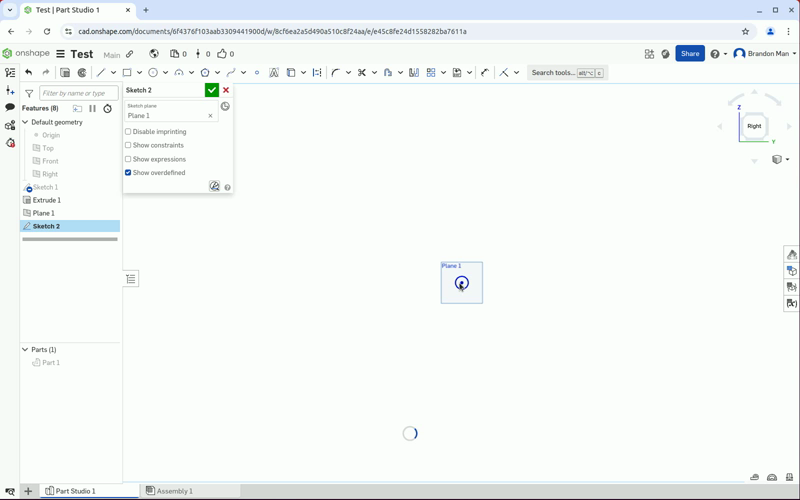
scroll(6)
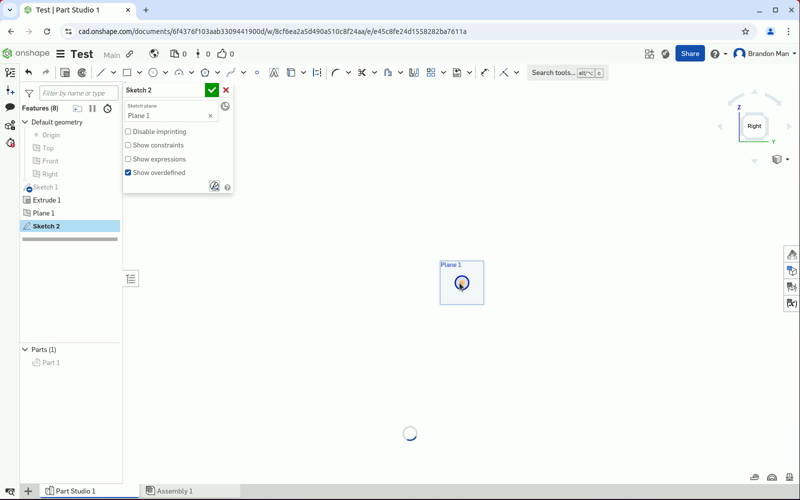
scroll(6)
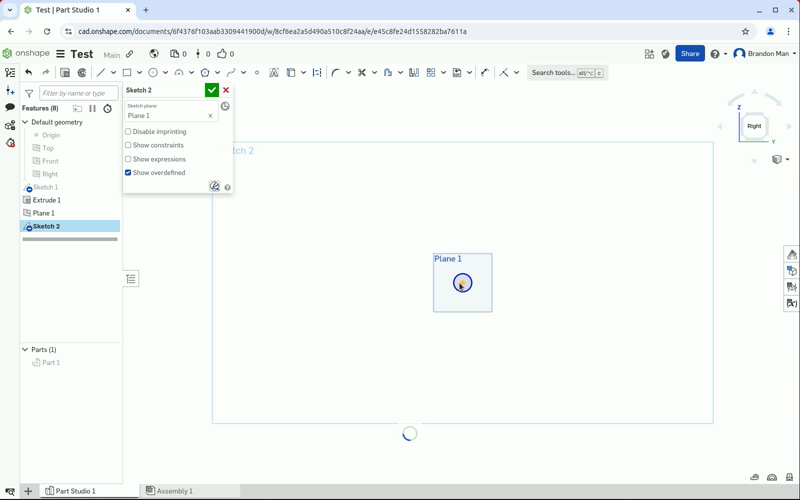
scroll(6)
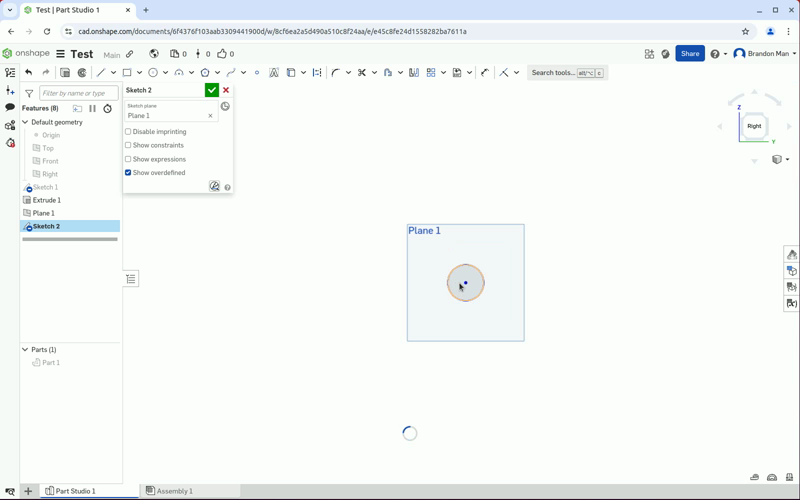
scroll(6)
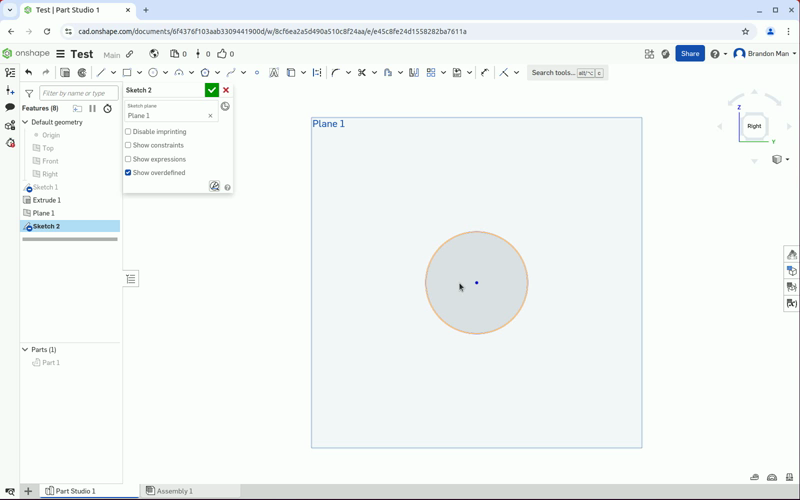
click(459, 282)
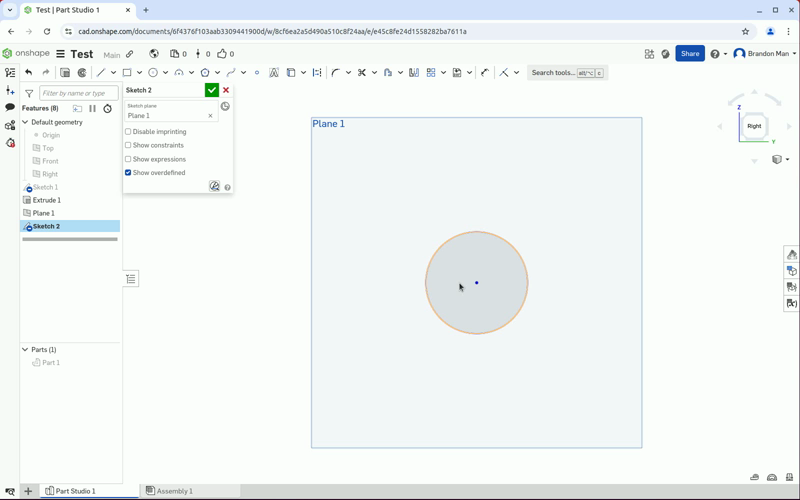
scroll(-6)
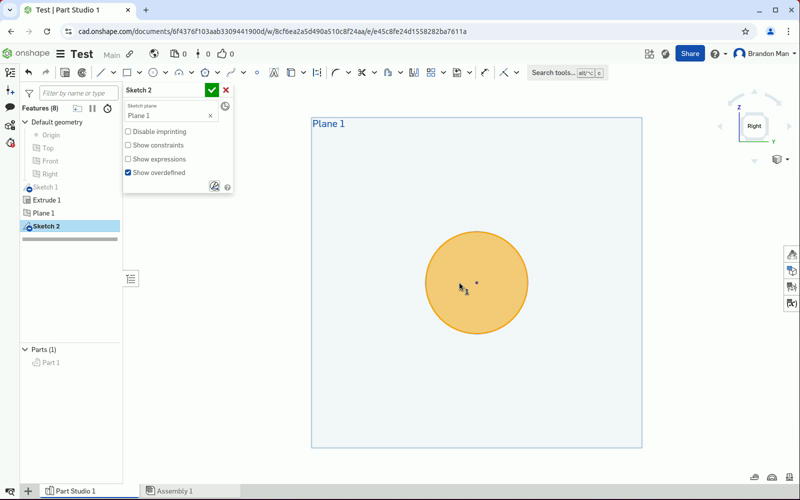
scroll(-6)
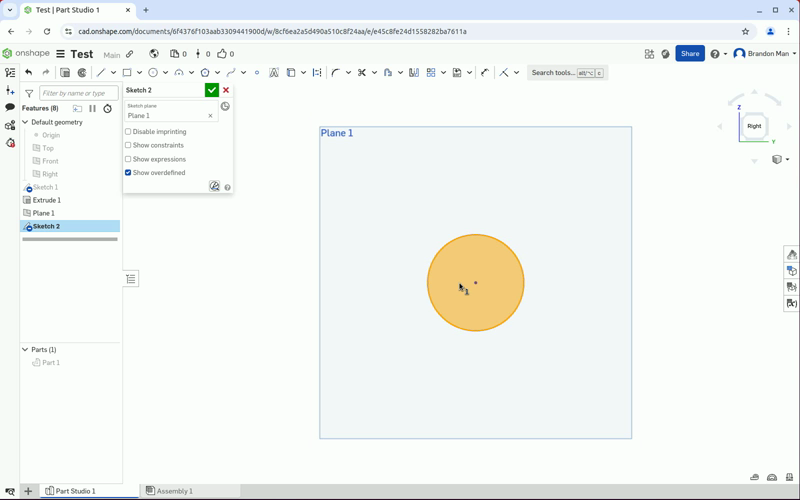
scroll(-6)
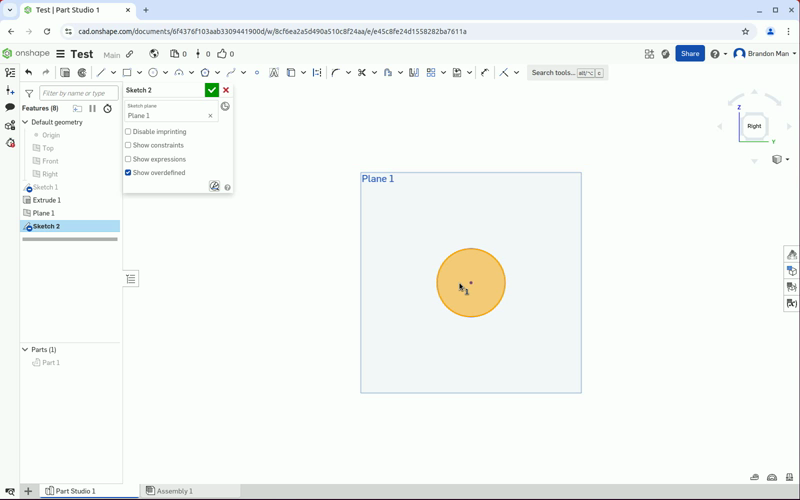
scroll(-6)
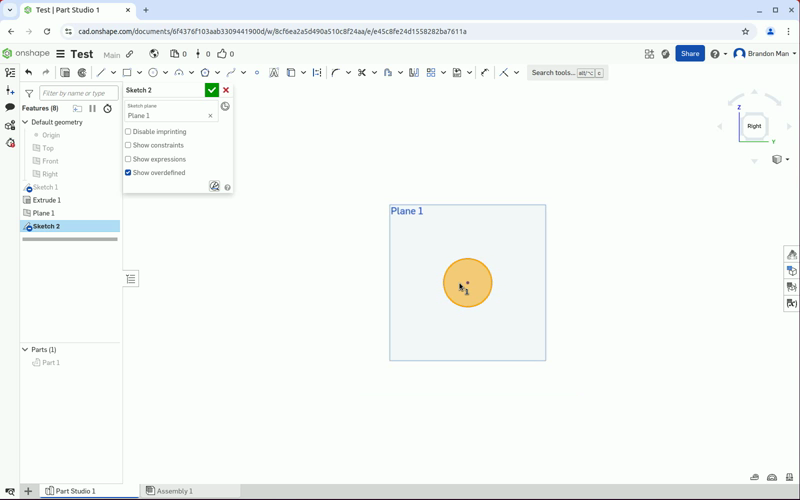
scroll(-6)
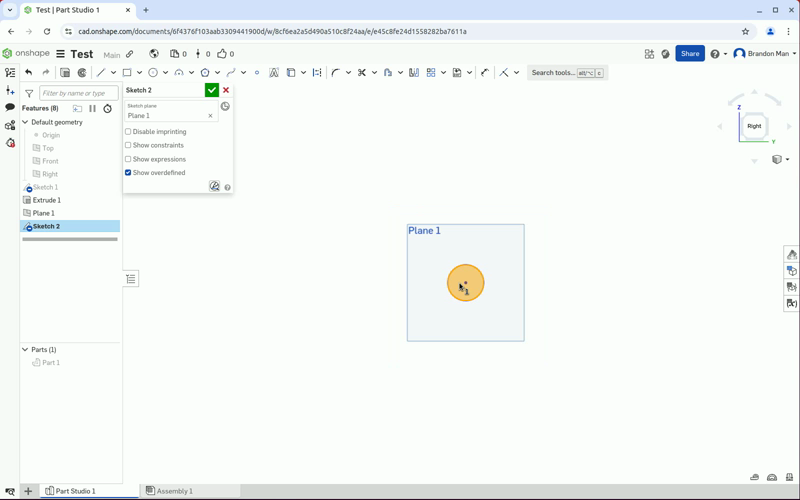
scroll(-6)
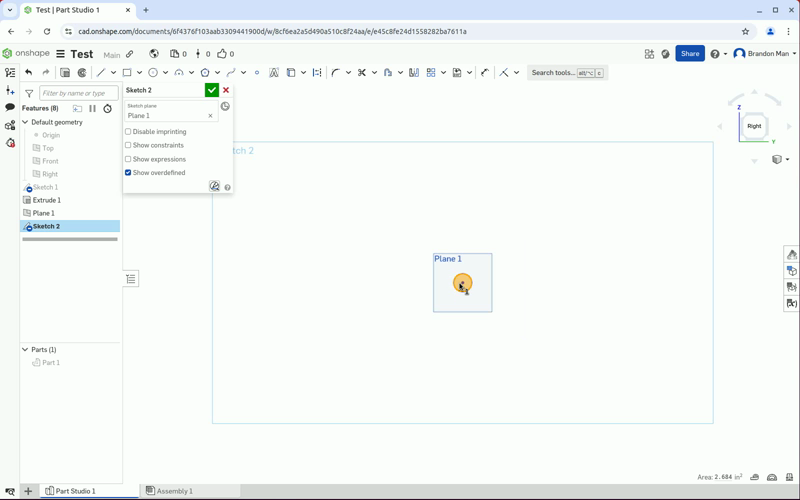
scroll(-6)
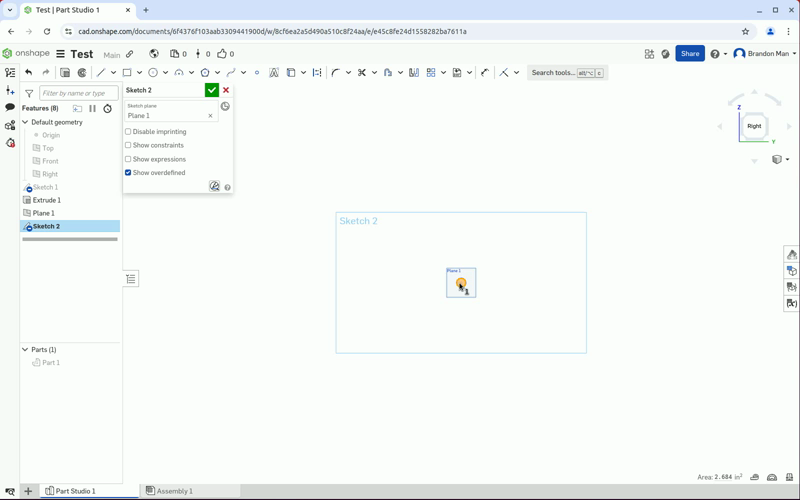
mouse_move(73, 352)
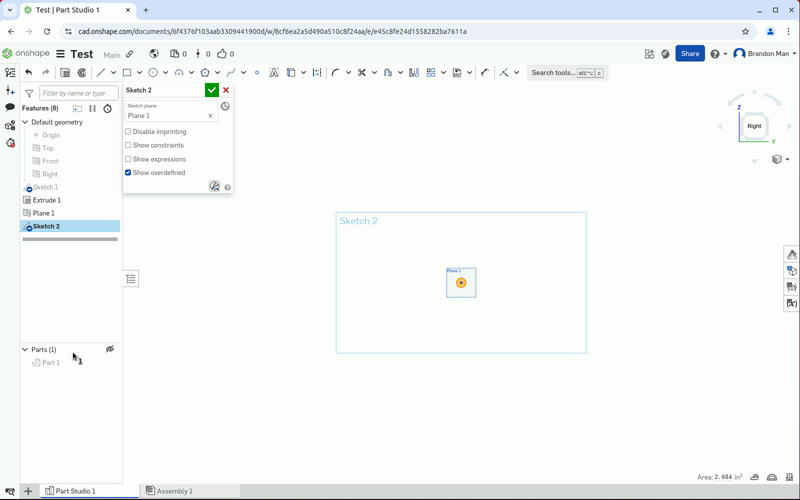
key(shift+y)
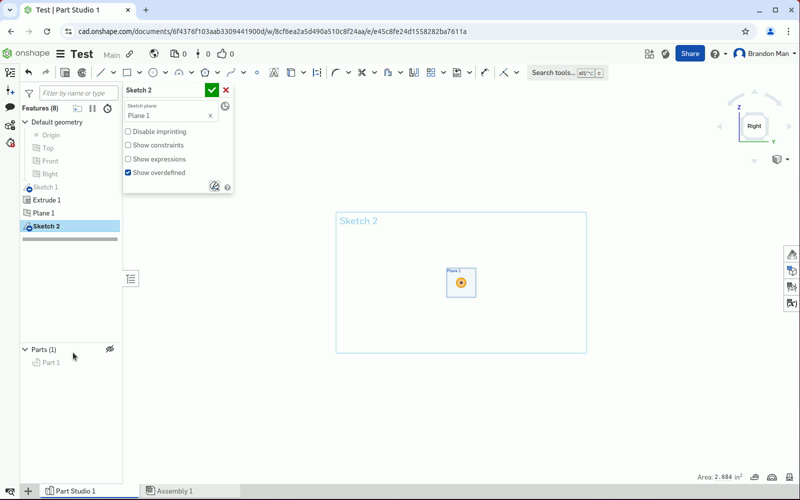
key(shift+e)
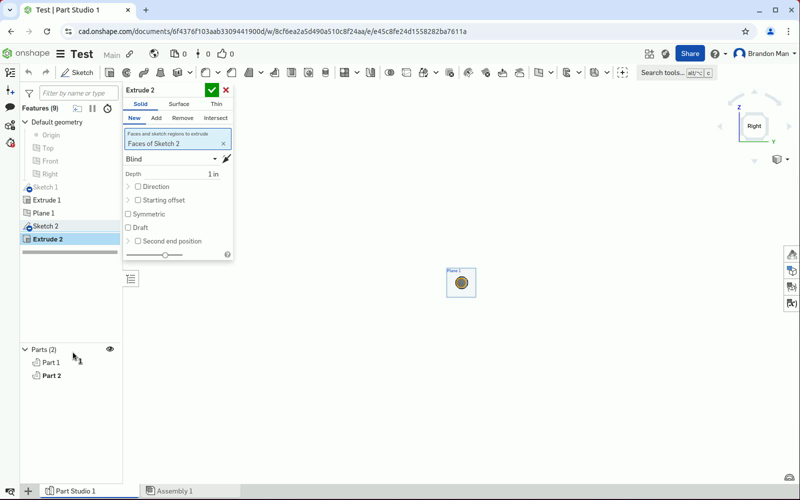
mouse_move(143, 106)
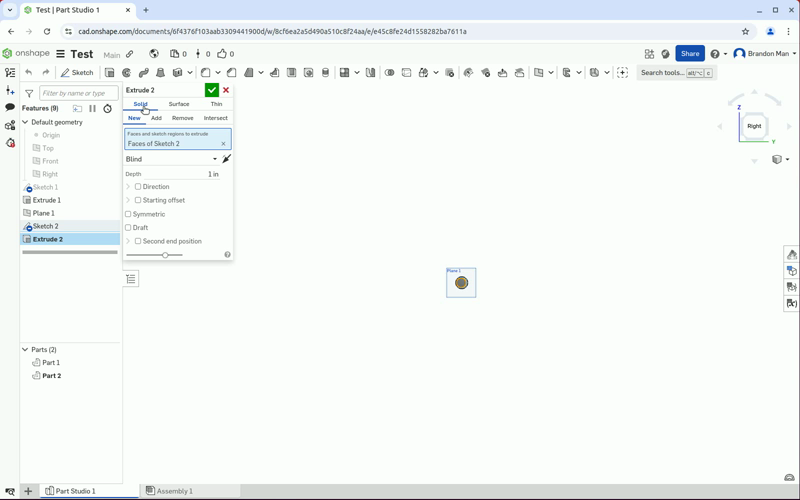
click(143, 106)
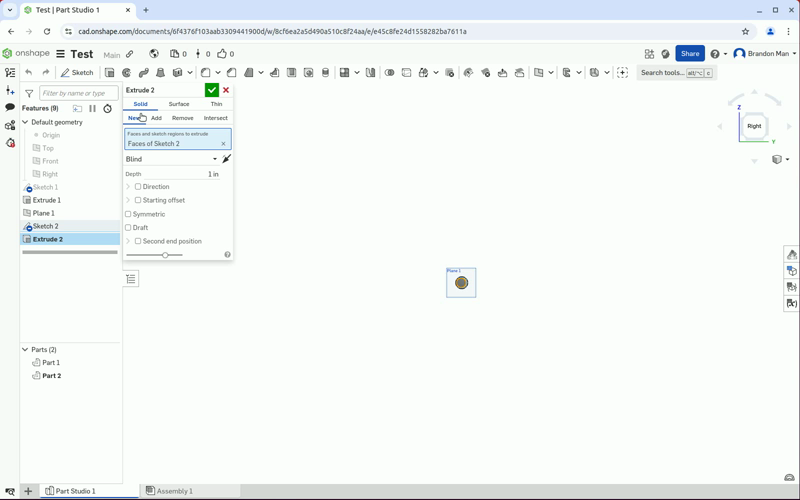
mouse_move(137, 120)
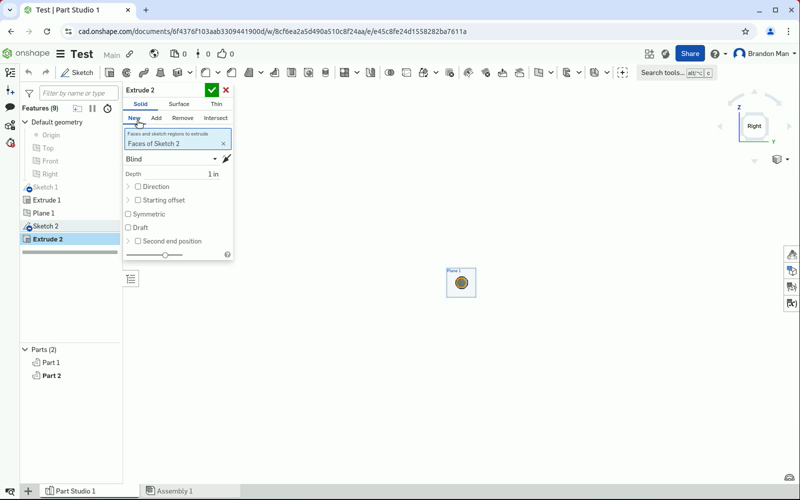
click(137, 120)
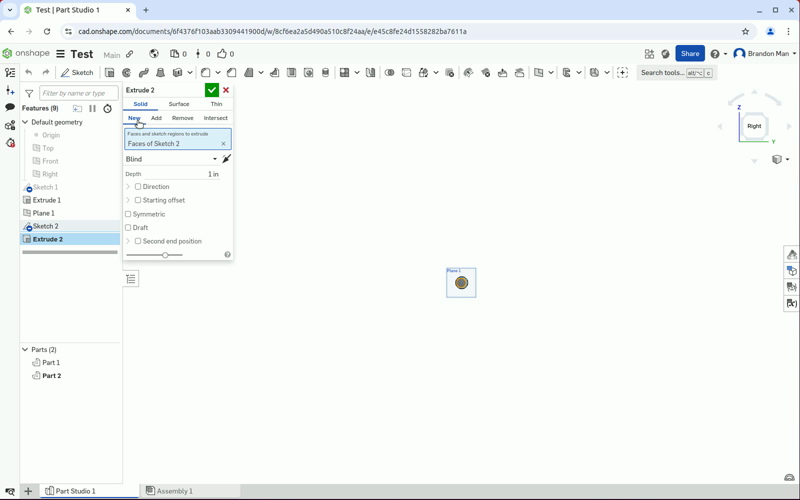
key(tab, 4)
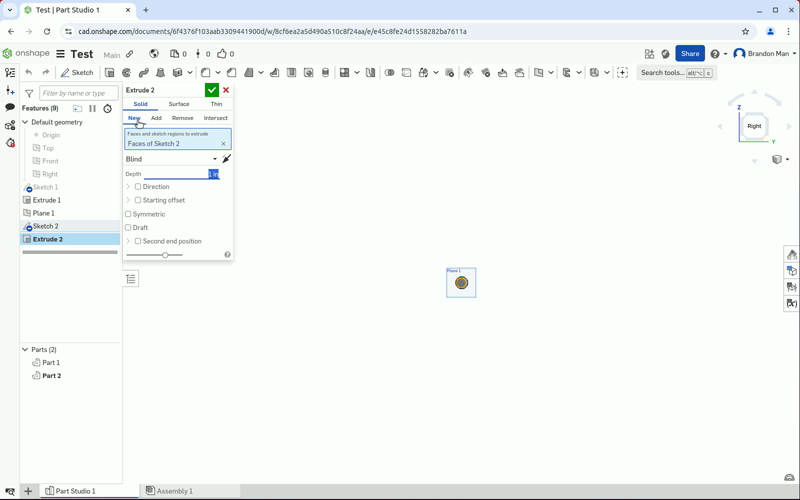
text(1.444)
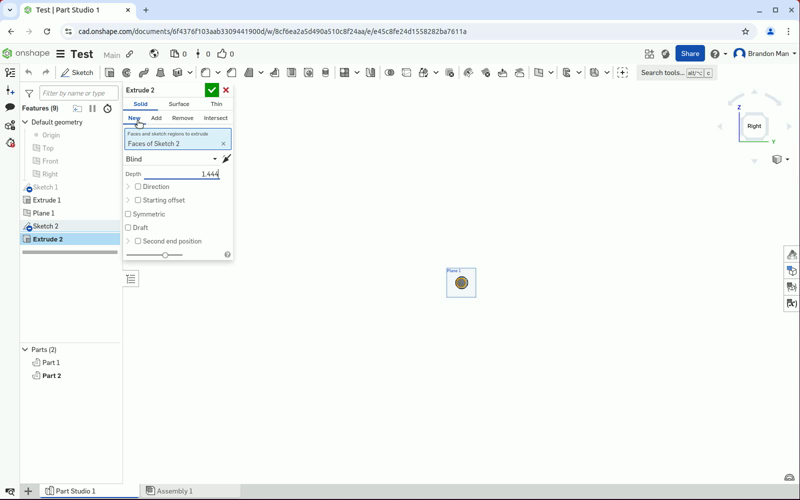
key(enter)
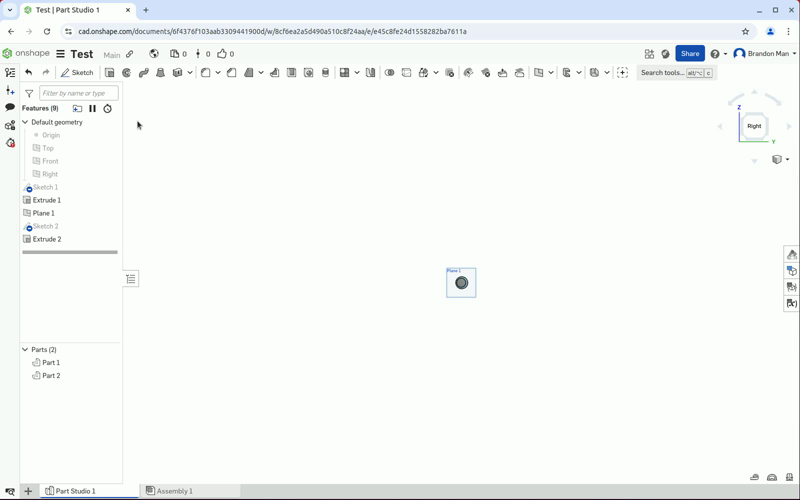
key(shift+h)
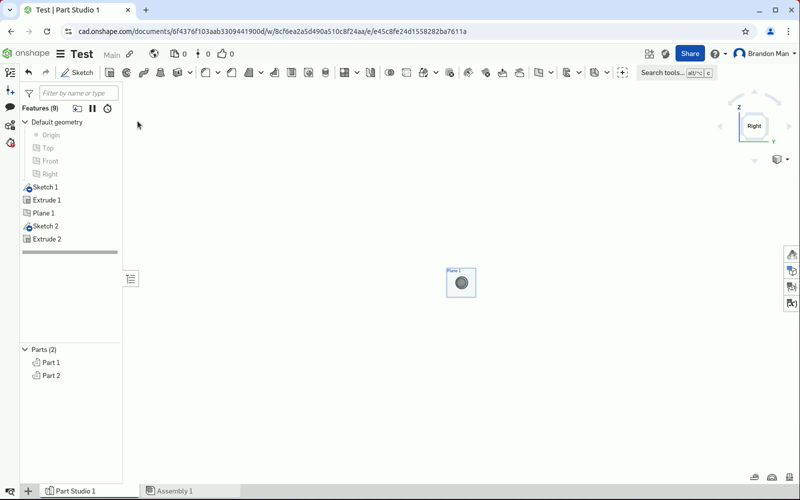
key(shift+h)
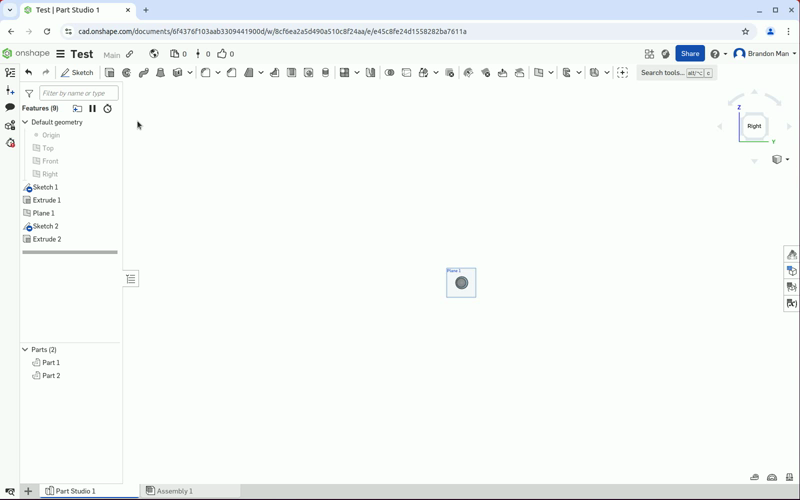
key(shift+7)
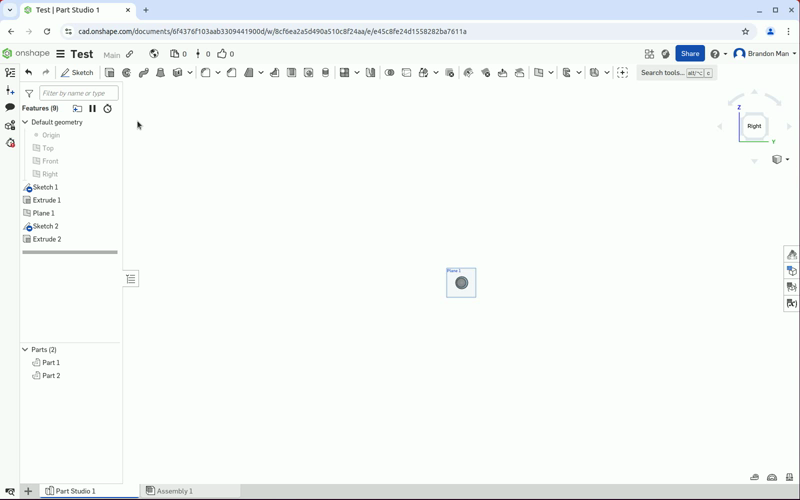
key(right, 2)
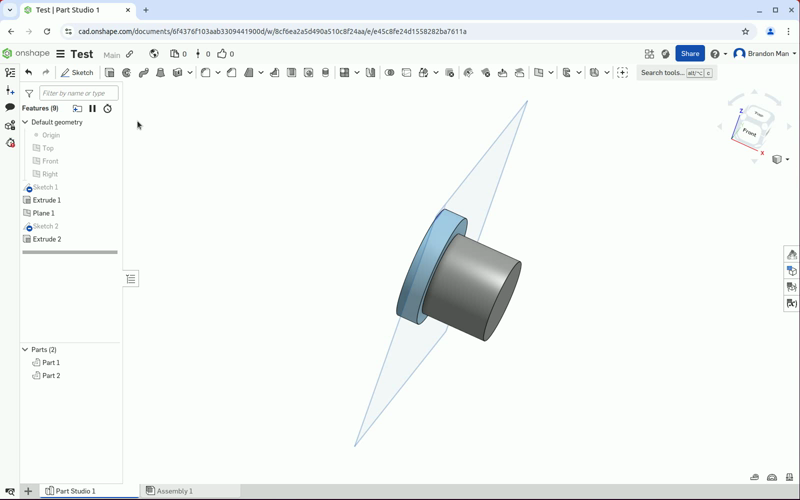
key(down, 2)
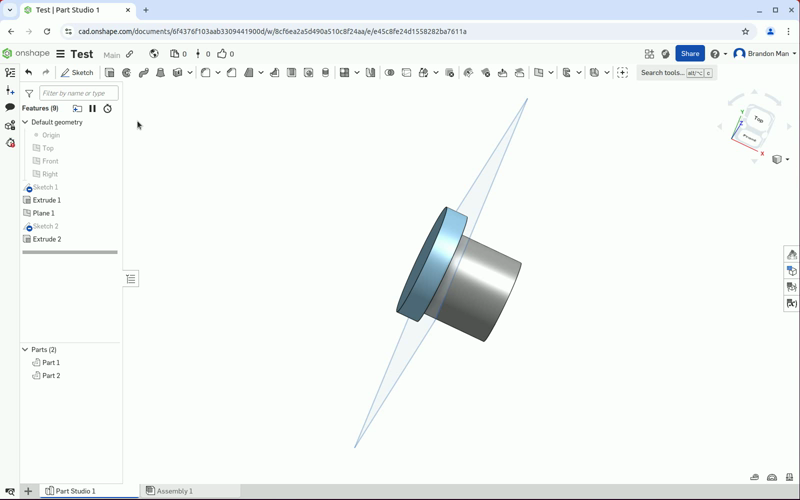
key(up, 2)
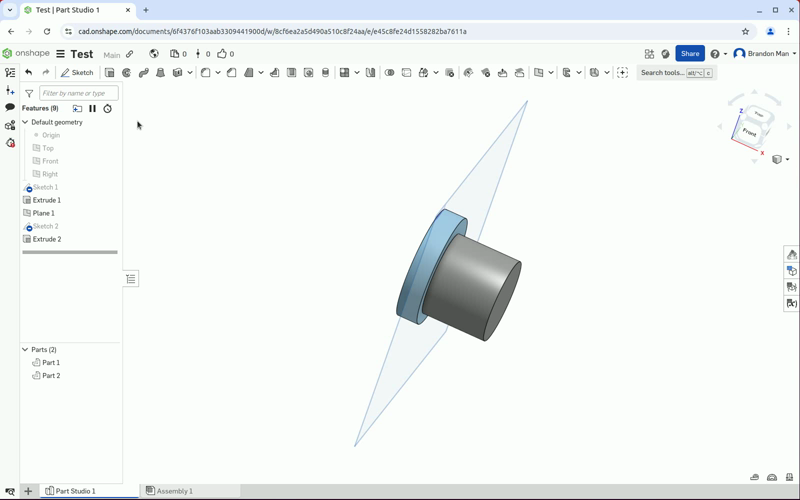
key(left, 2)
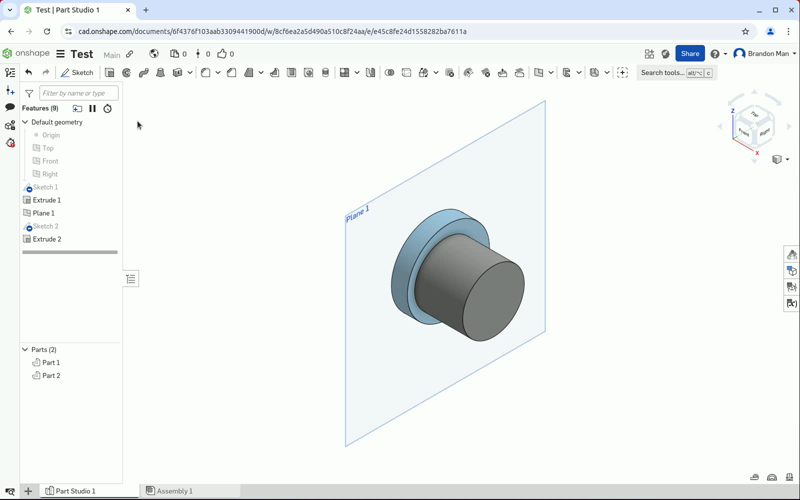
mouse_move(73, 189)
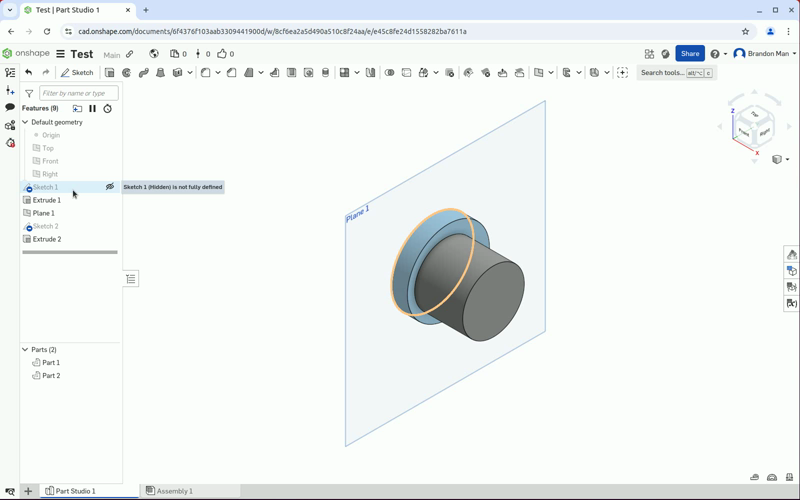
click(73, 189)